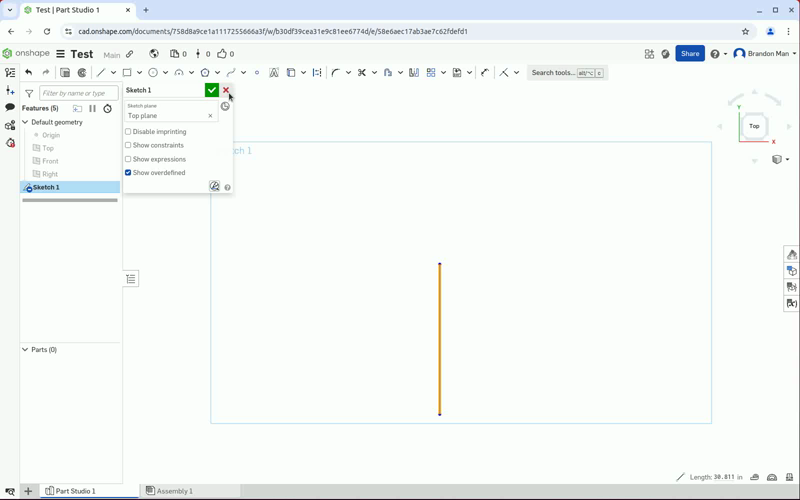
key(shift+h)
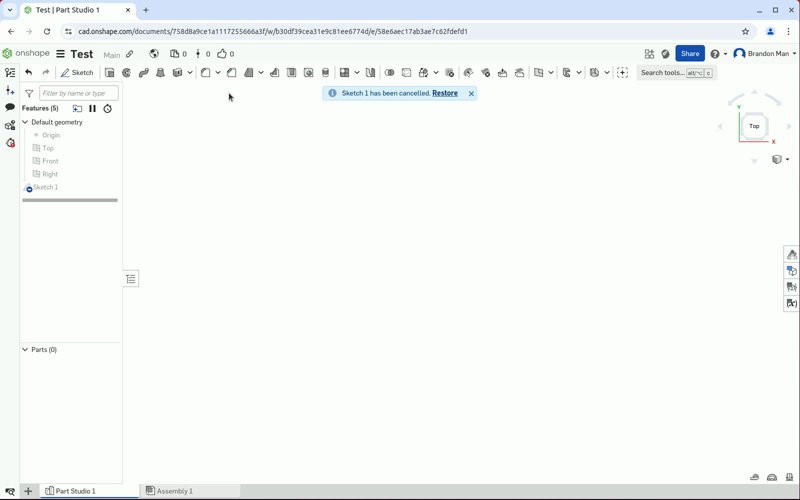
mouse_move(73, 352)
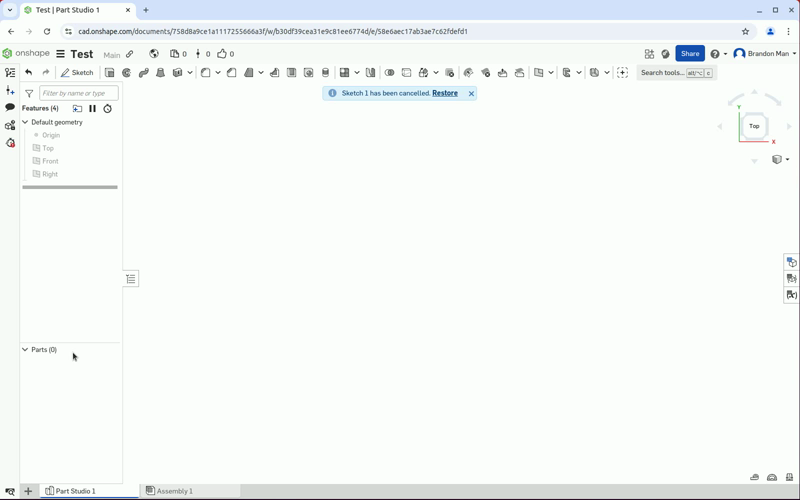
key(y)
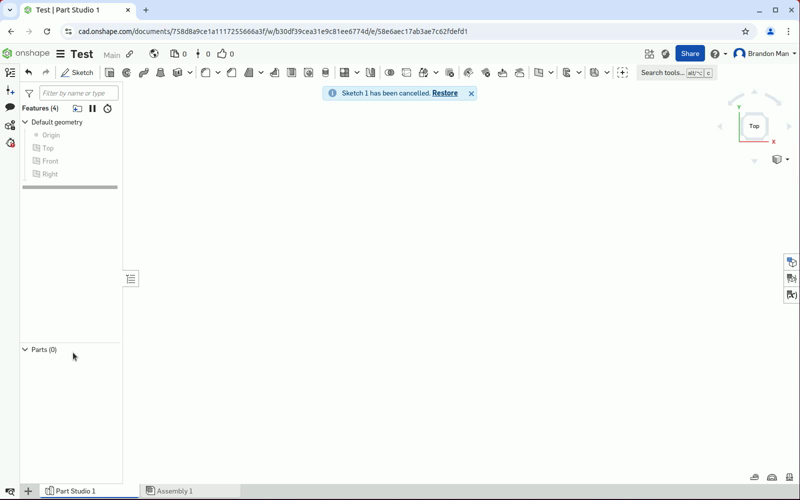
key(shift+p)
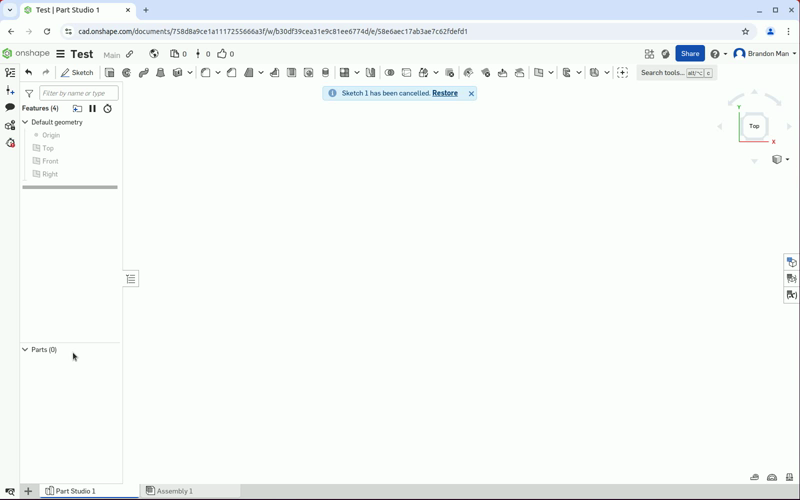
key(space)
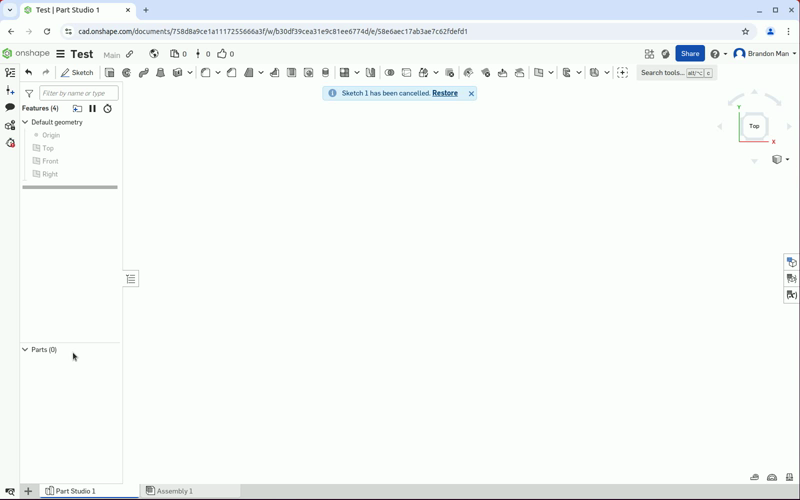
key_down(shift)
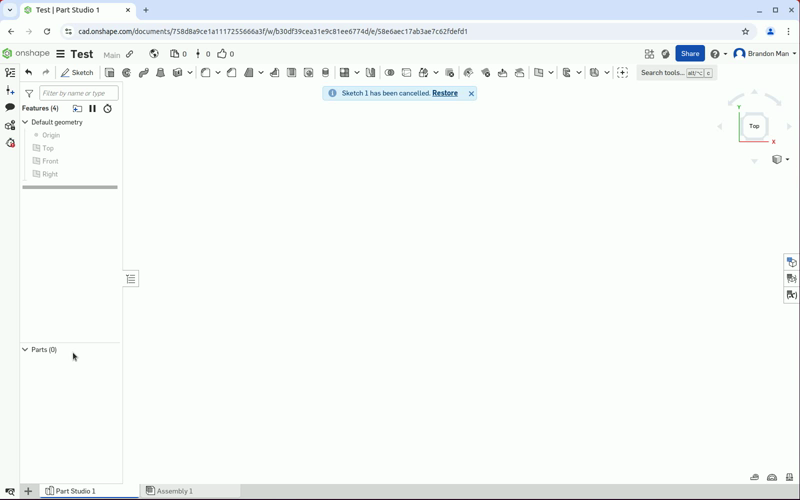
key(up)
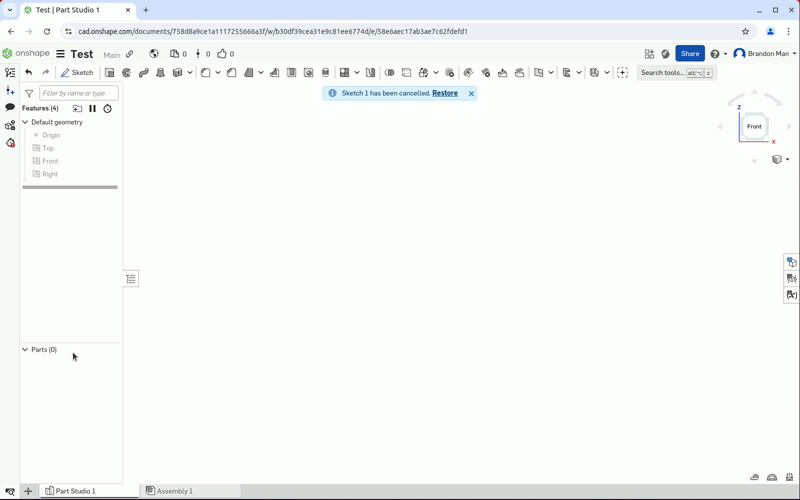
key_up(shift)
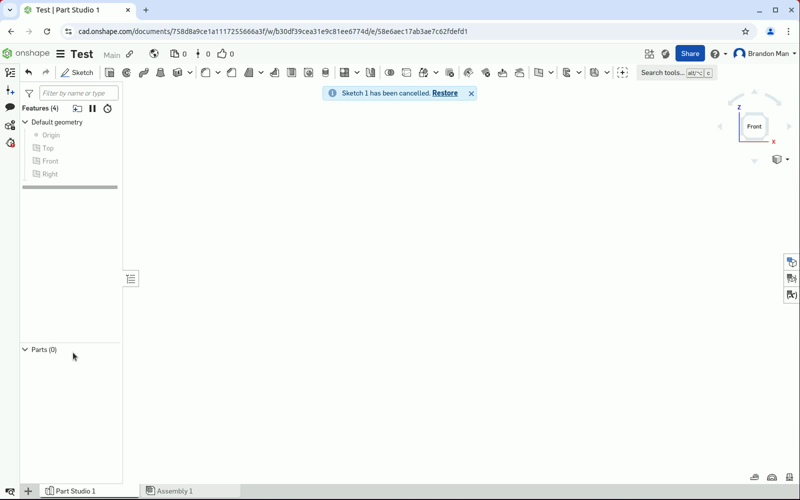
mouse_move(73, 352)
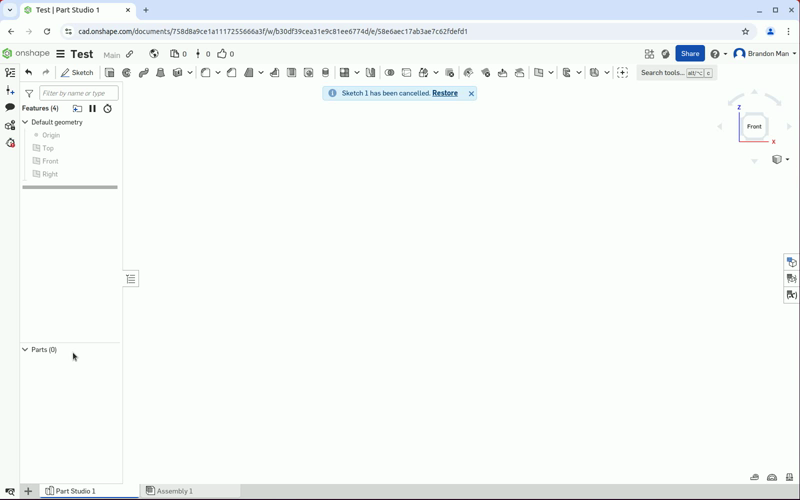
key(shift+y)
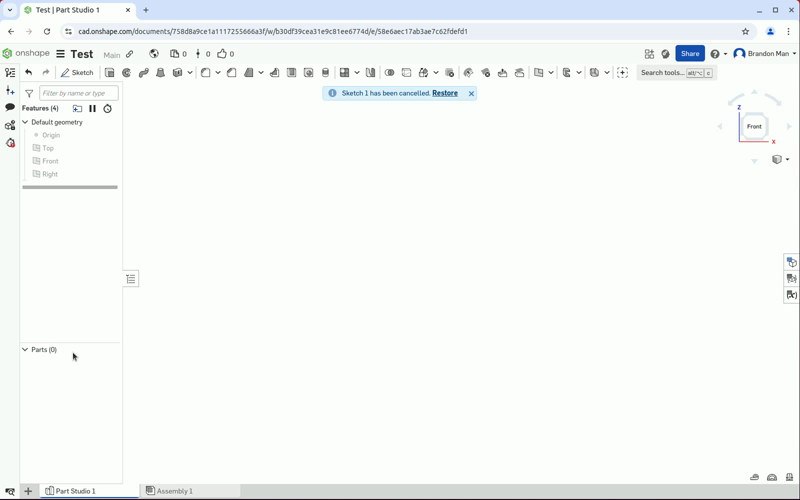
key(shift+s)
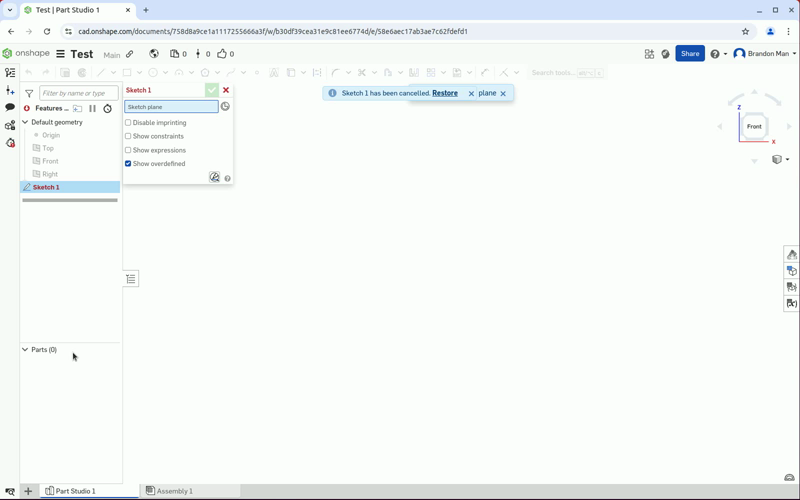
mouse_move(73, 163)
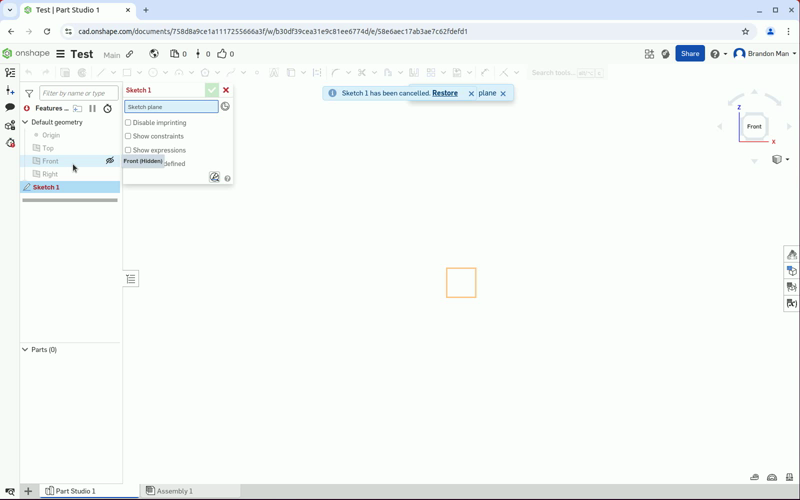
click(73, 163)
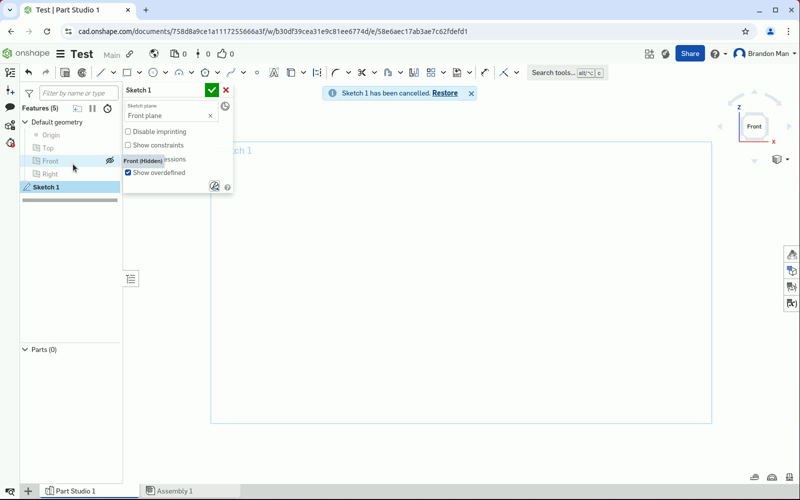
mouse_move(73, 352)
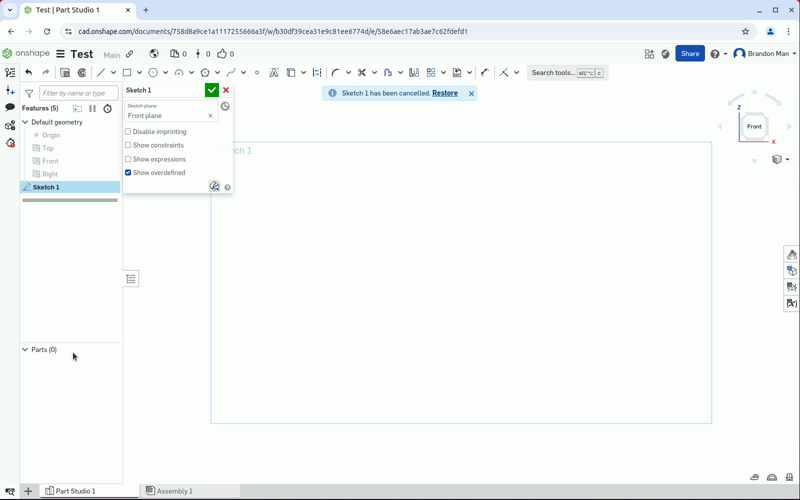
key(y)
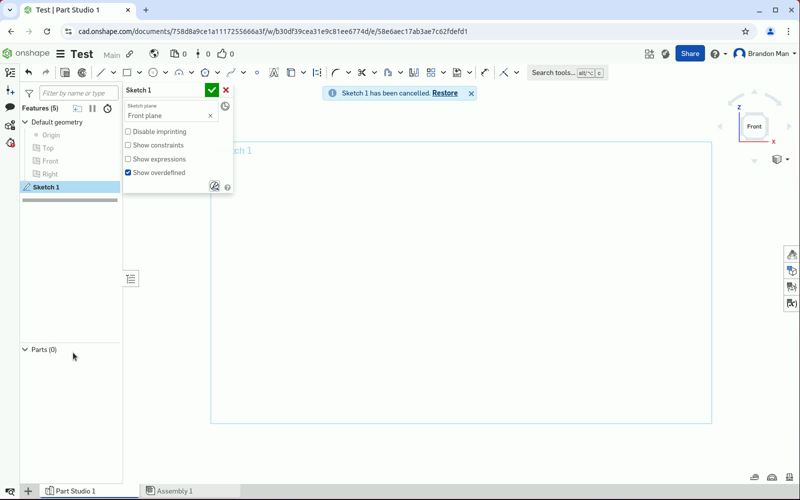
key(l)
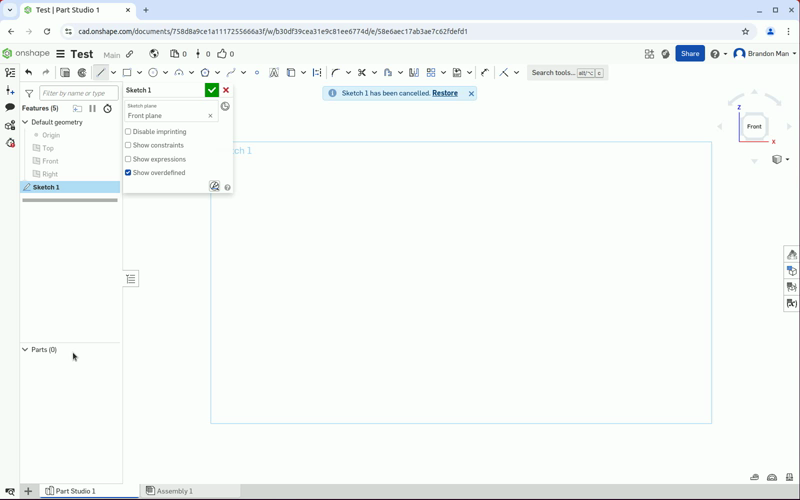
key_down(shift)
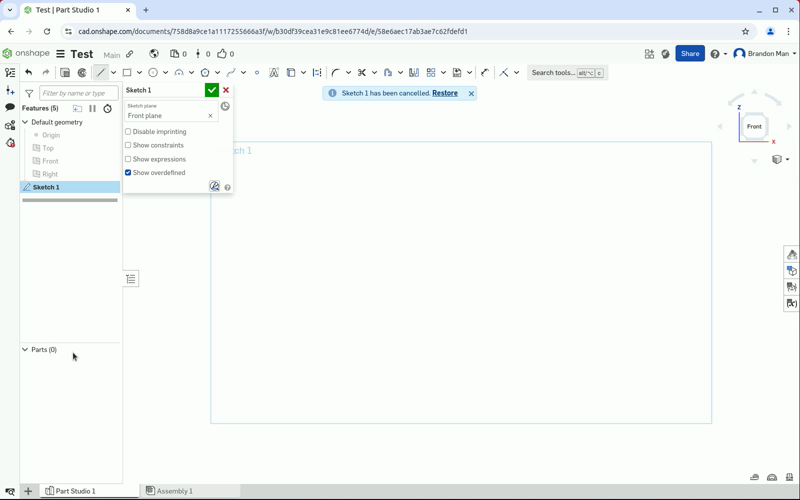
mouse_move(353, 282)
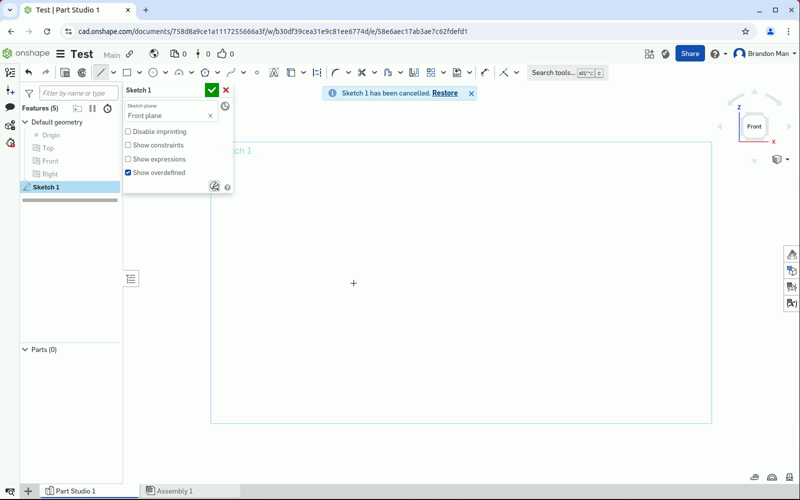
click(353, 282)
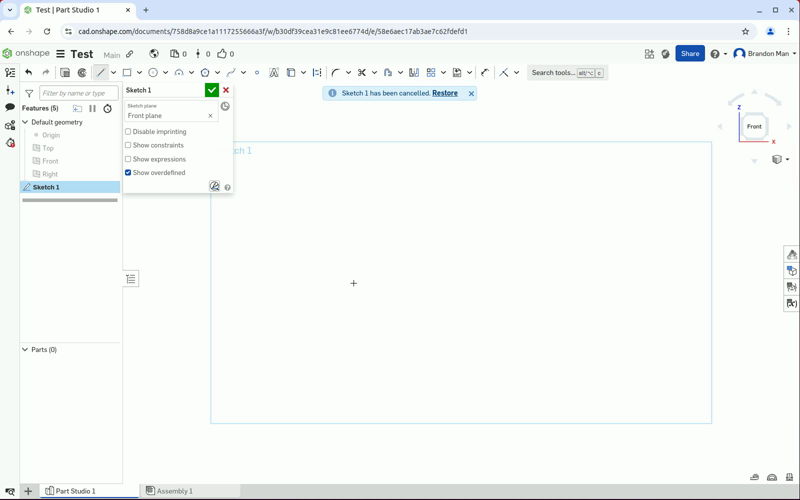
key_up(shift)
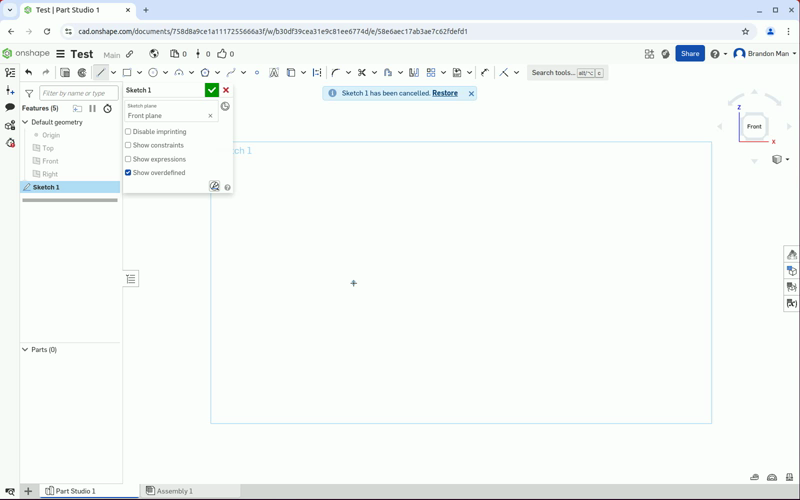
key_down(shift)
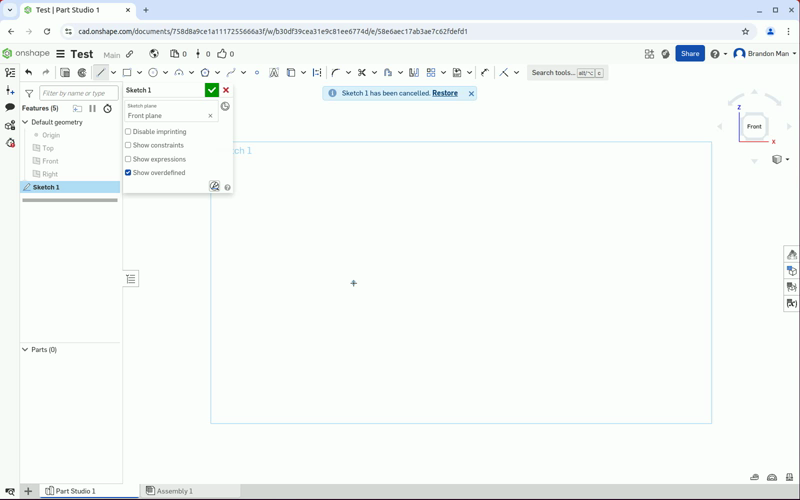
mouse_move(461, 282)
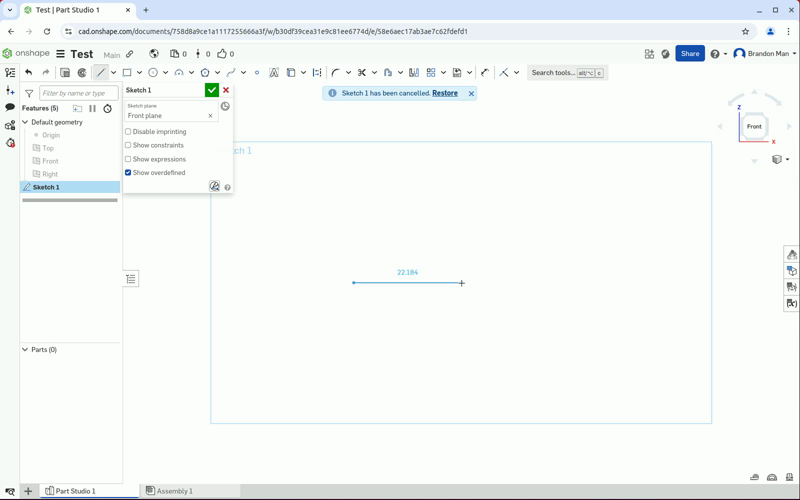
click(461, 282)
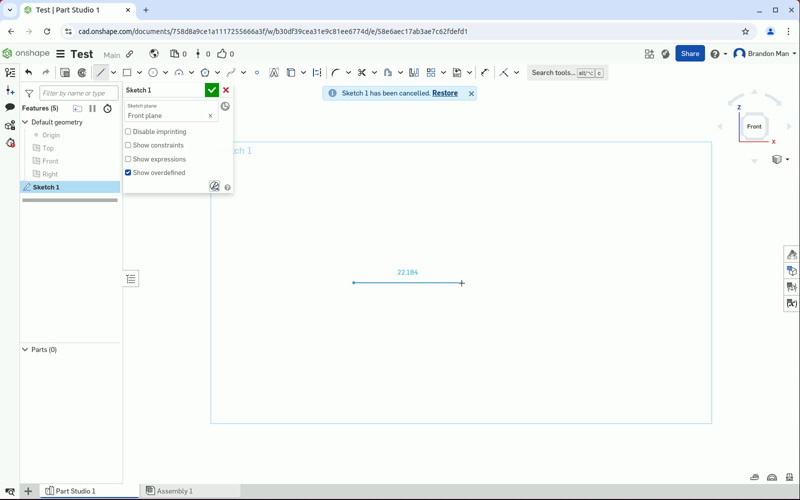
key_up(shift)
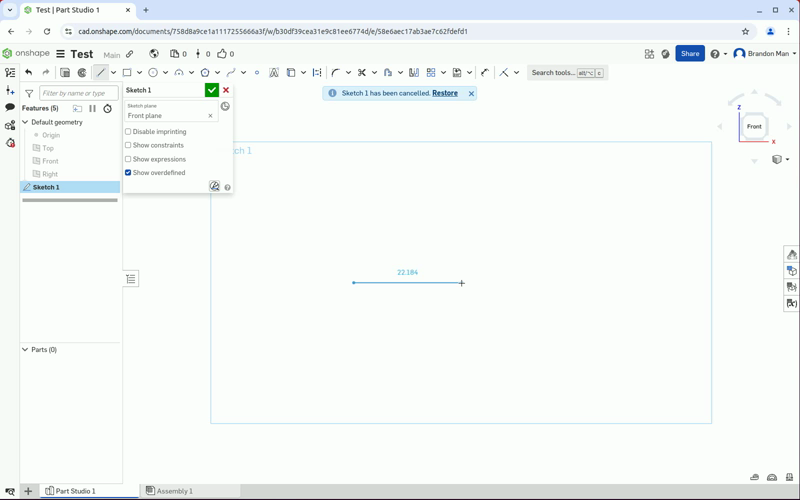
key_down(shift)
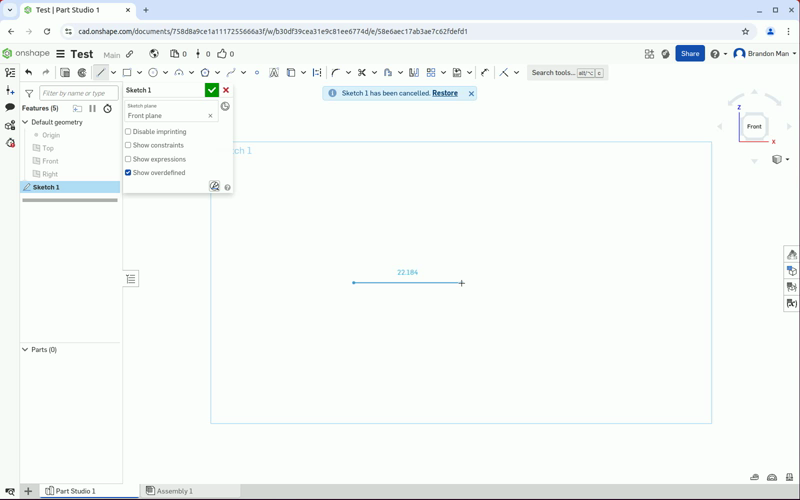
mouse_move(461, 170)
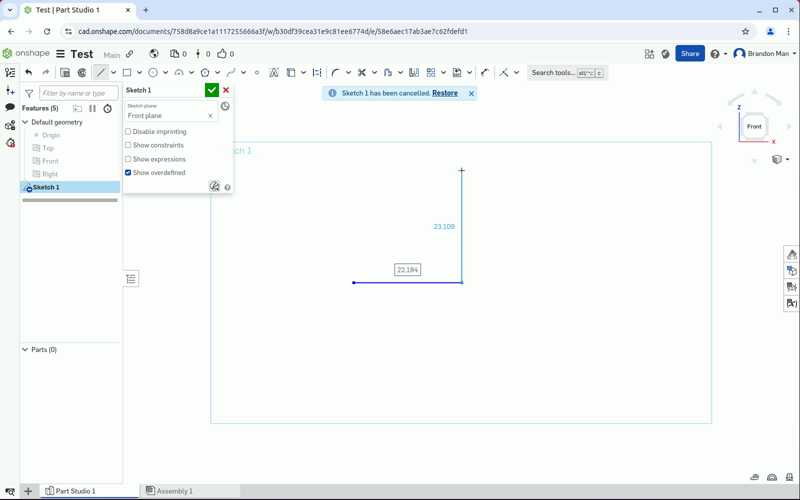
click(461, 170)
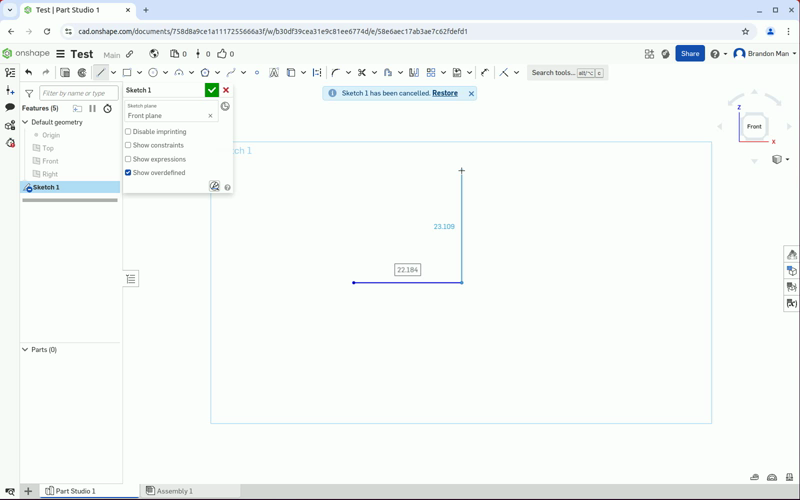
key_up(shift)
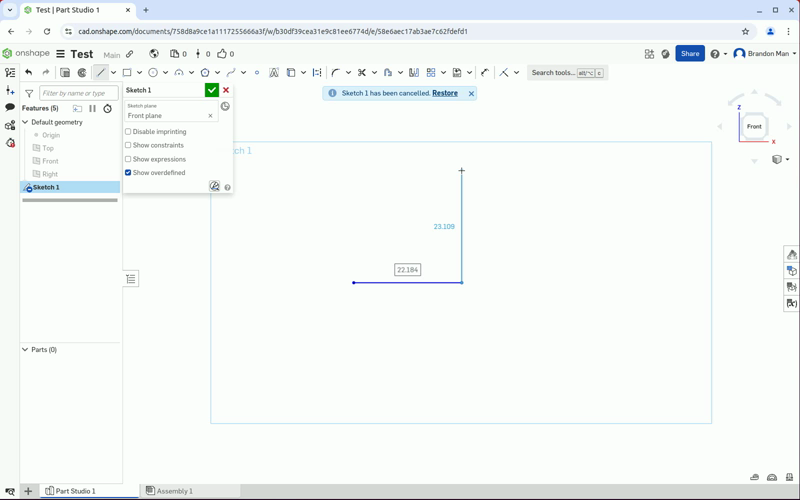
key_down(shift)
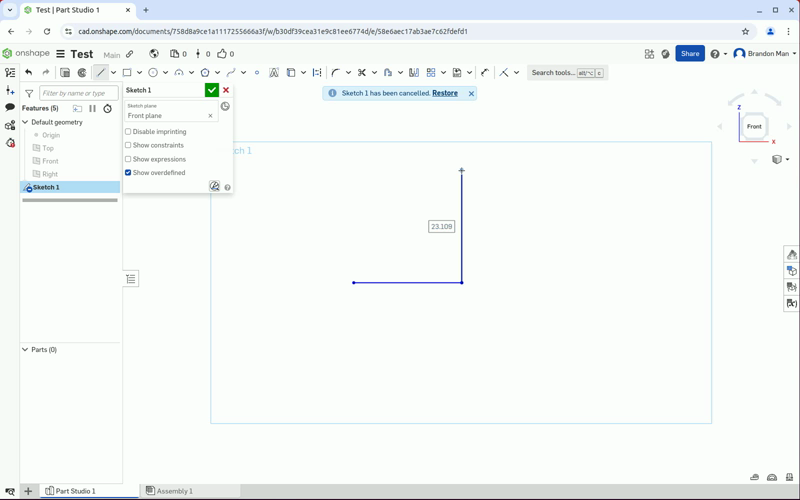
mouse_move(492, 170)
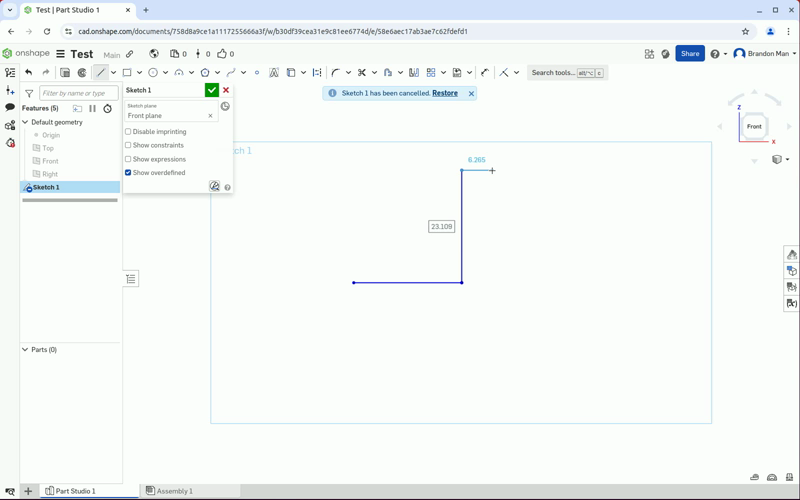
mouse_move(428, 170)
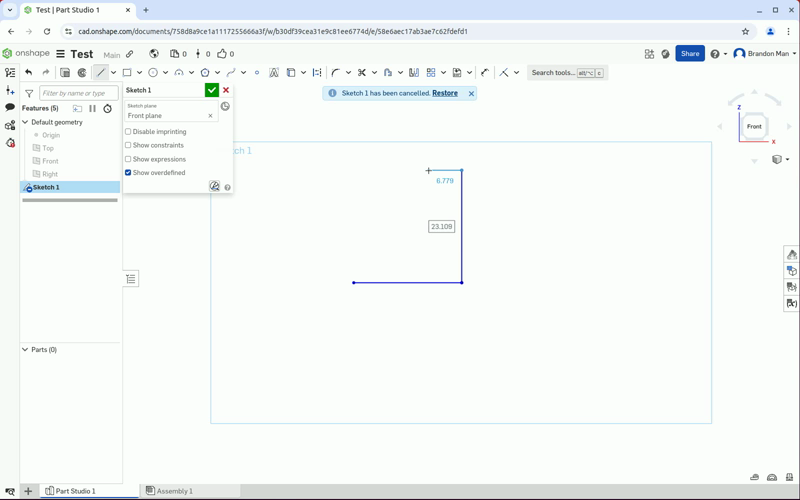
click(428, 170)
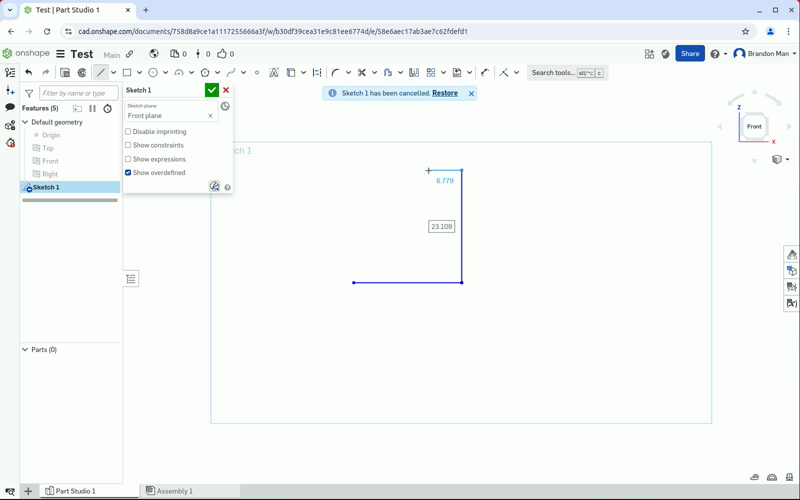
key_up(shift)
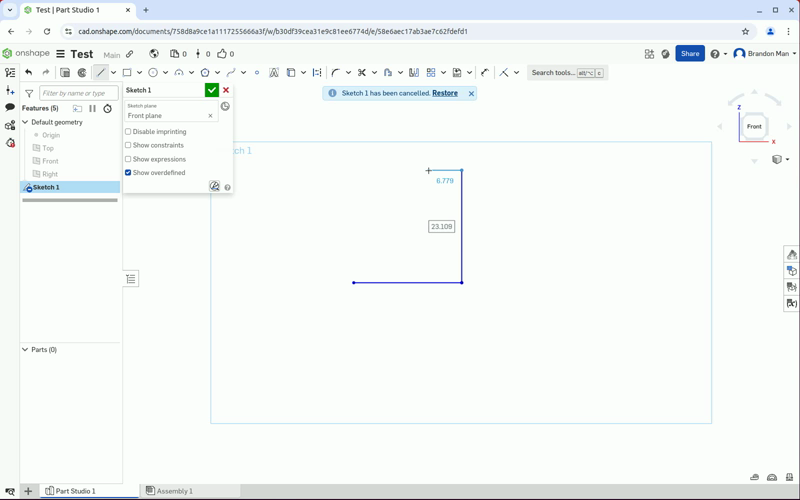
key_down(shift)
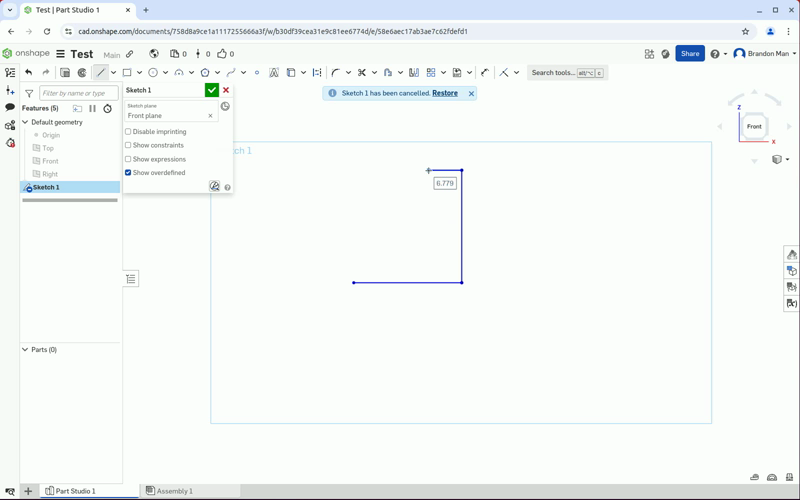
mouse_move(428, 245)
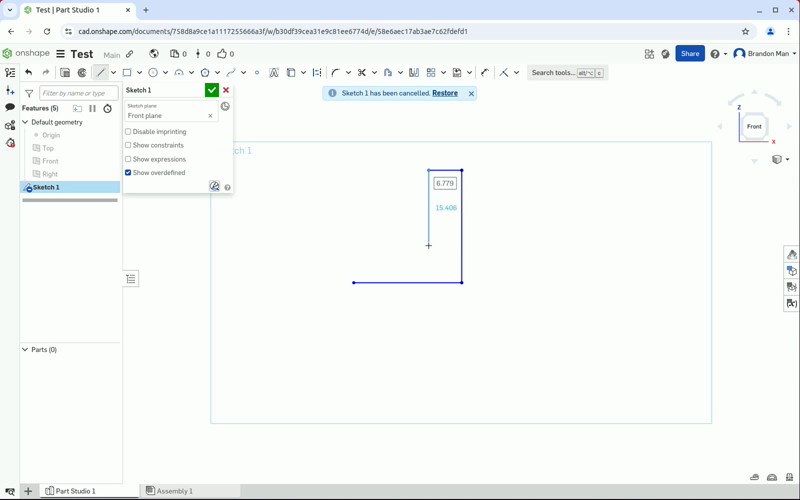
click(428, 245)
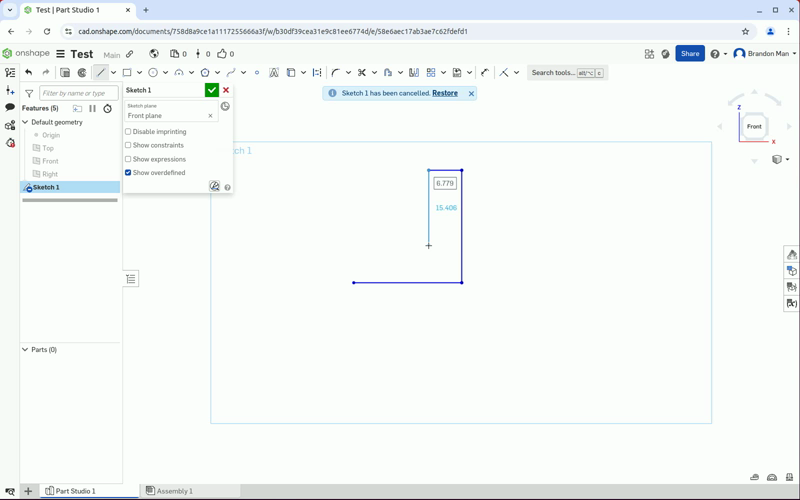
key_up(shift)
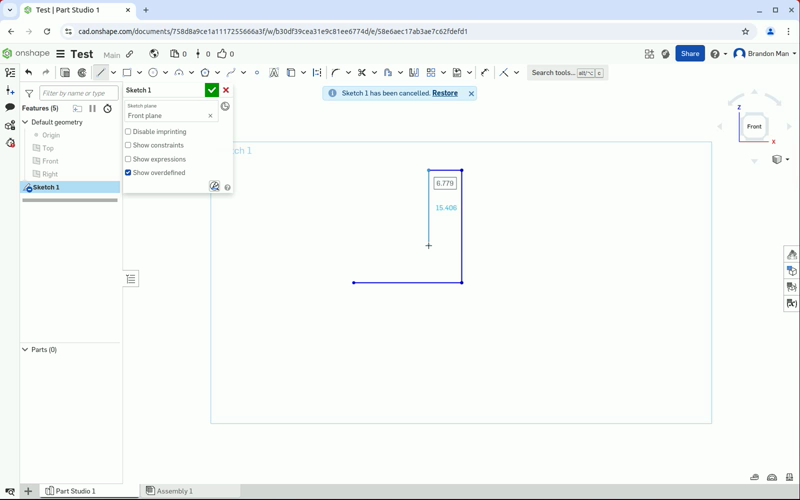
key_down(shift)
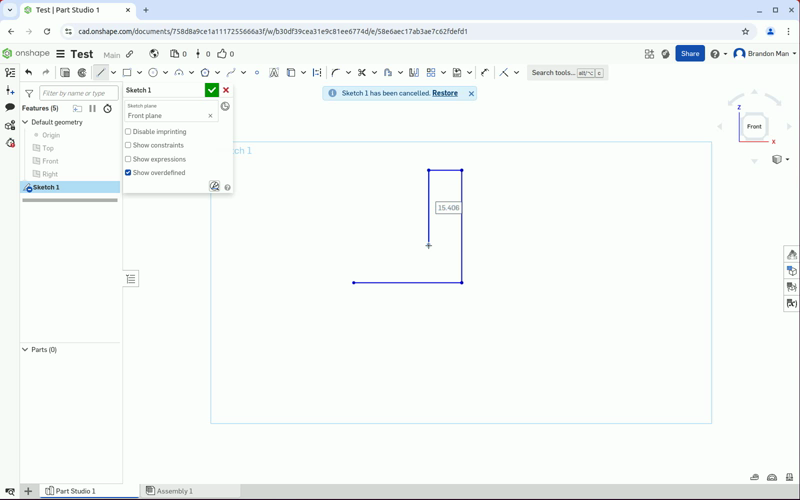
mouse_move(458, 245)
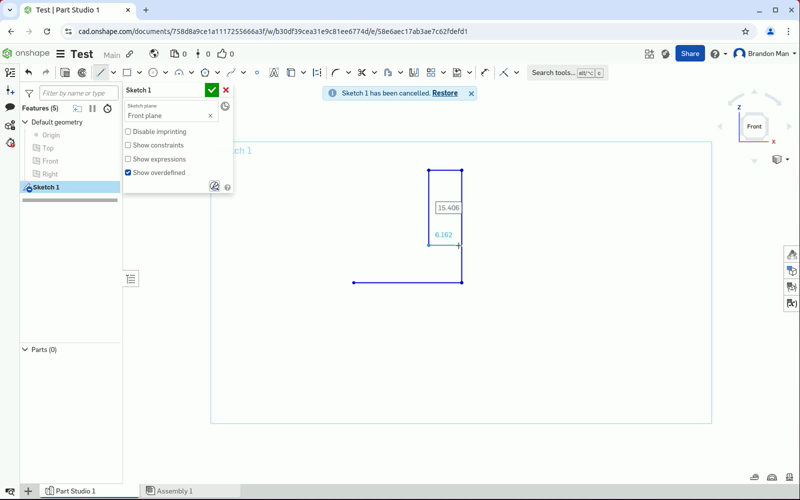
mouse_move(392, 245)
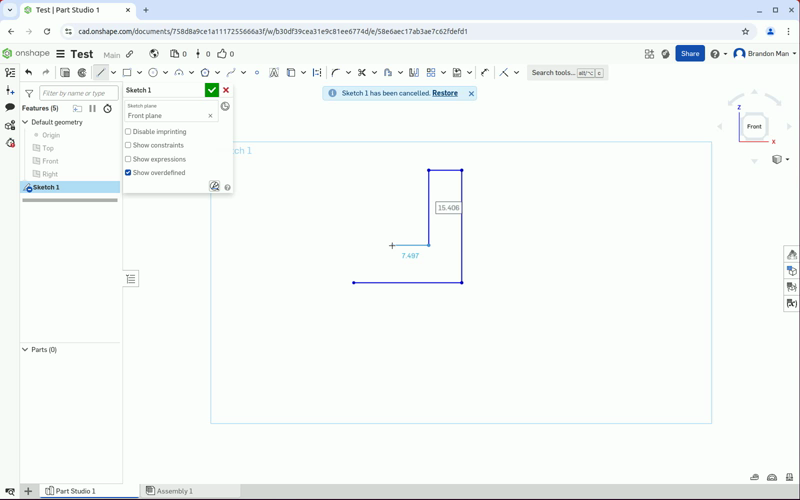
click(392, 245)
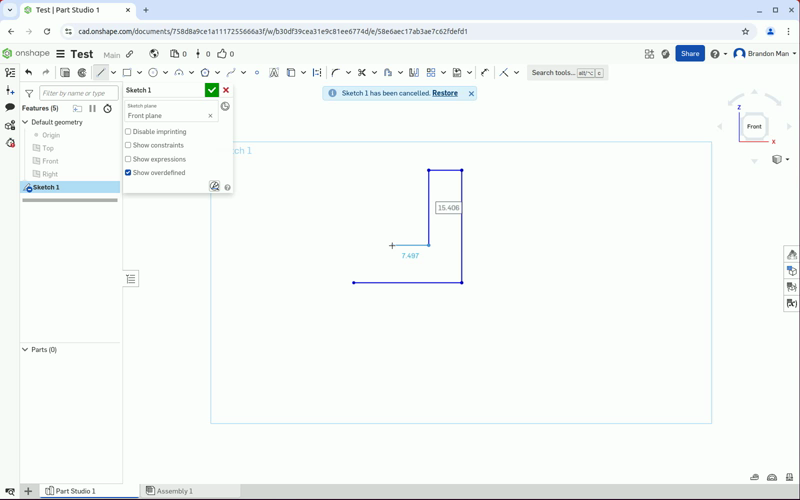
key_up(shift)
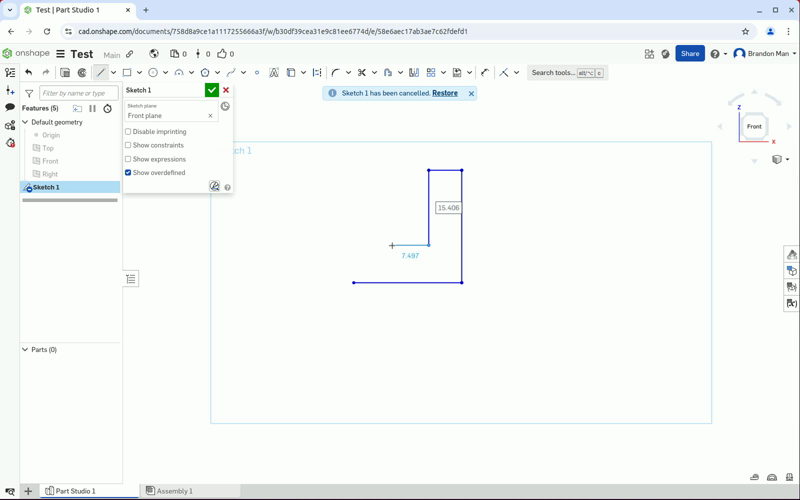
key_down(shift)
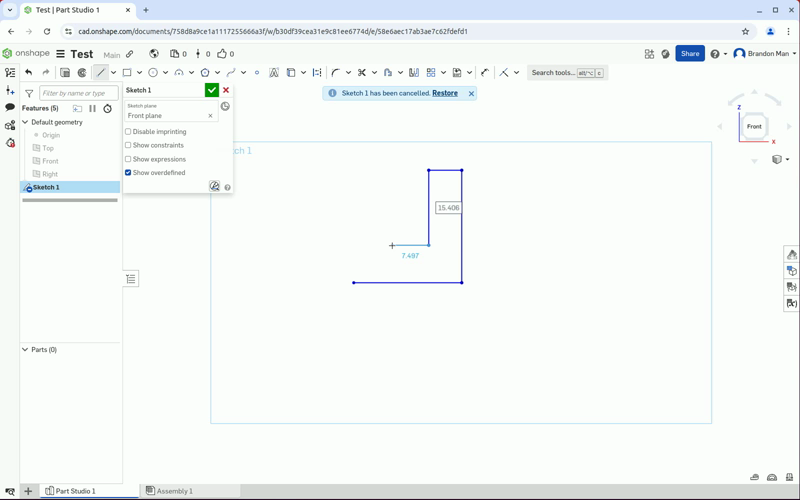
mouse_move(392, 170)
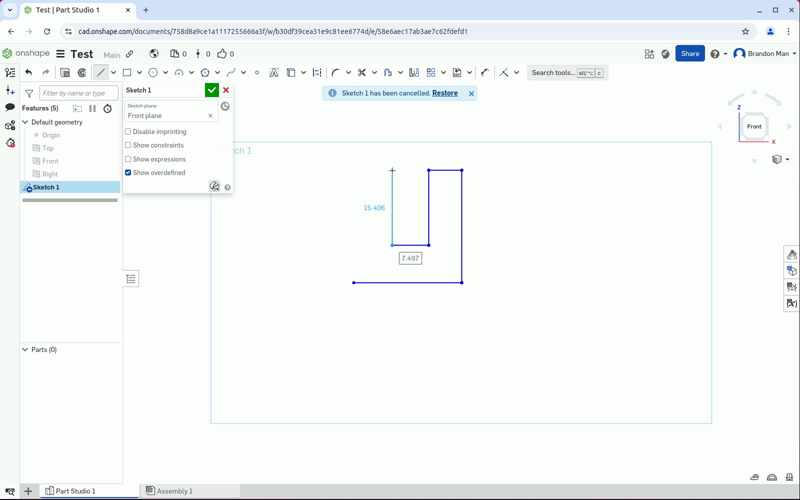
click(392, 170)
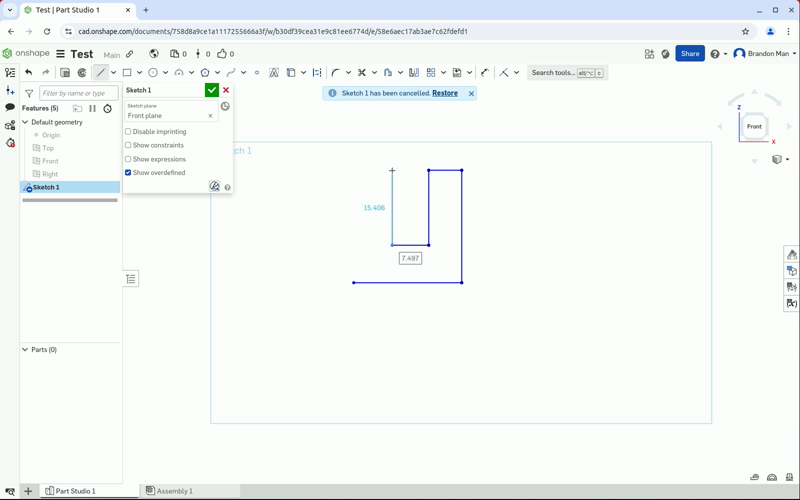
key_up(shift)
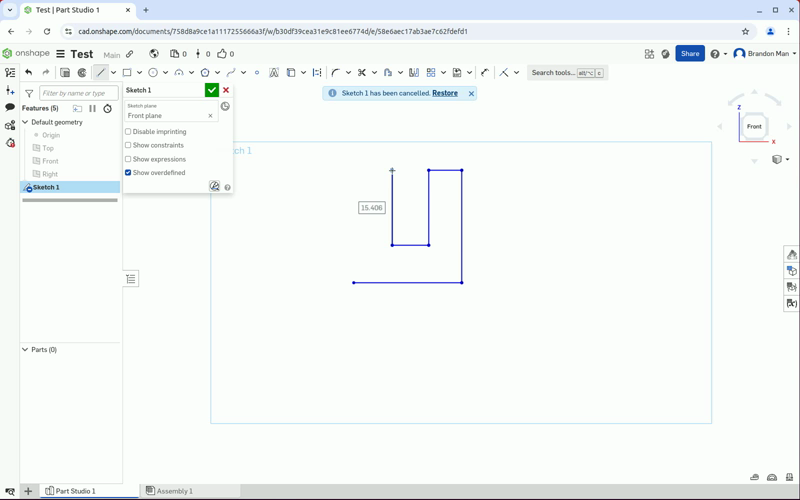
key_down(shift)
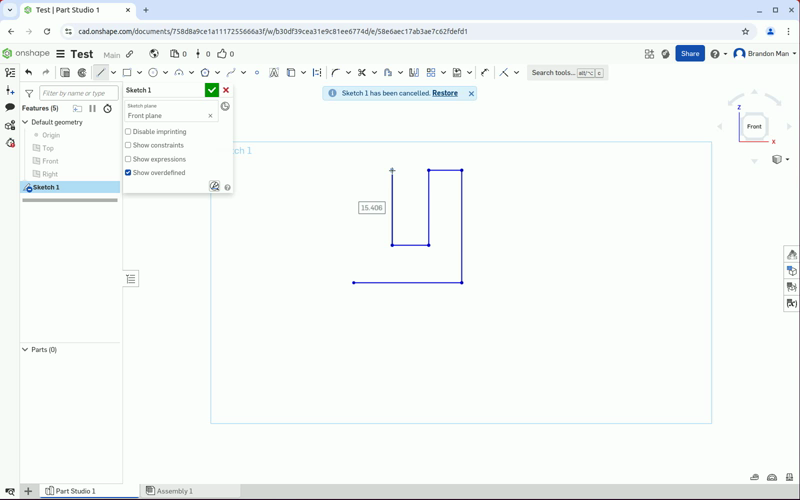
mouse_move(422, 170)
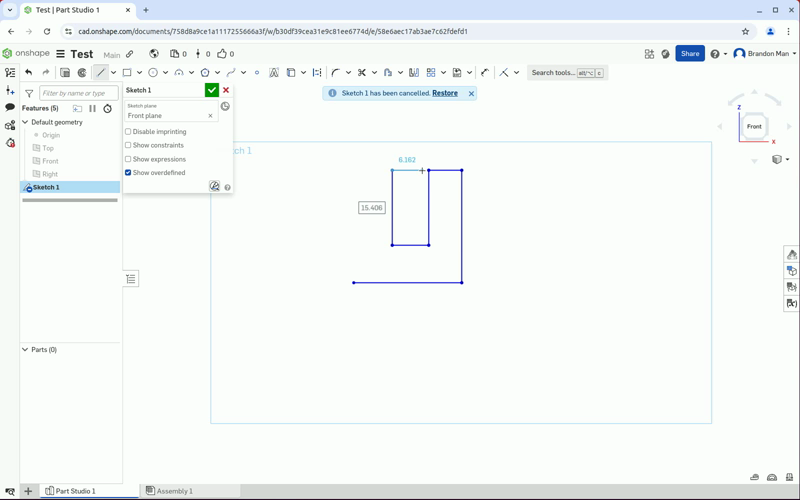
mouse_move(353, 170)
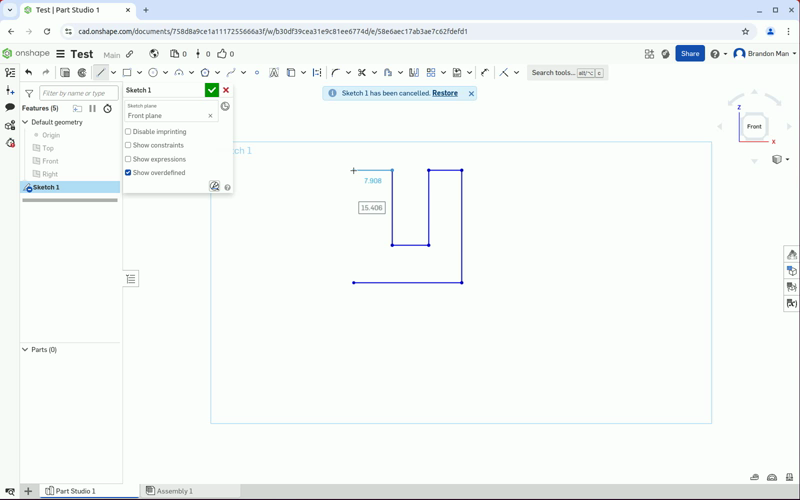
click(353, 170)
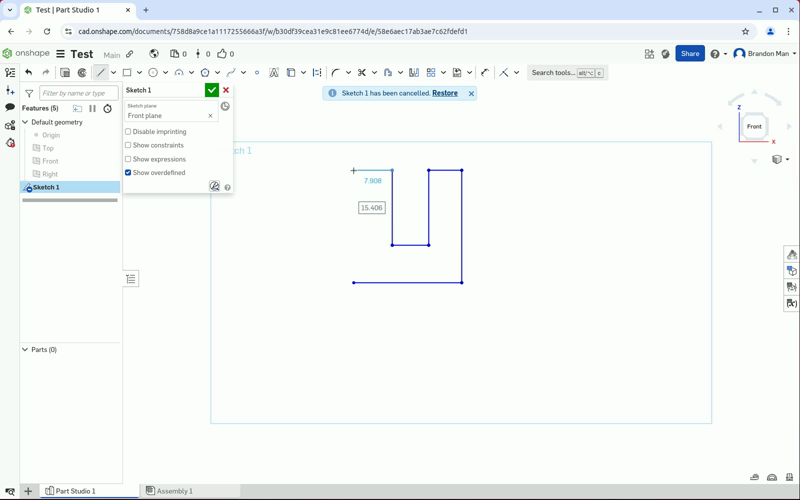
key_up(shift)
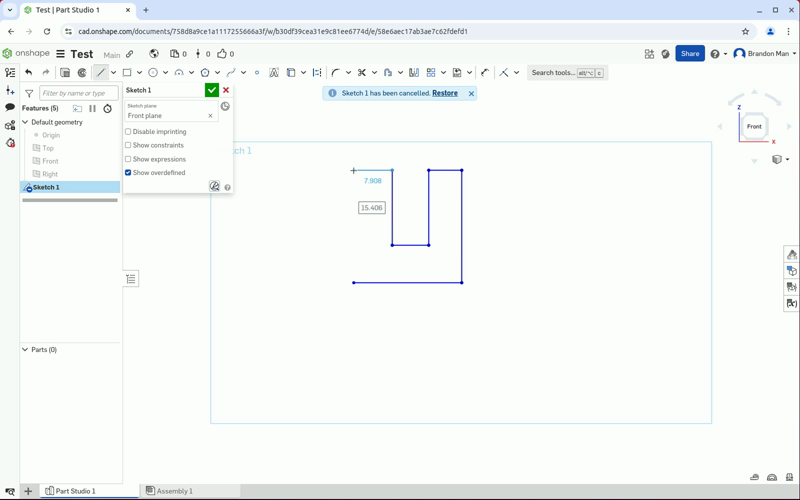
key_down(shift)
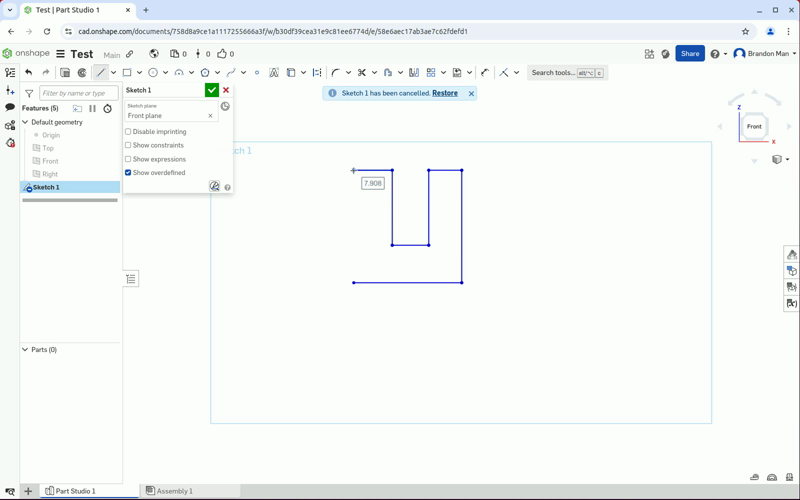
mouse_move(353, 282)
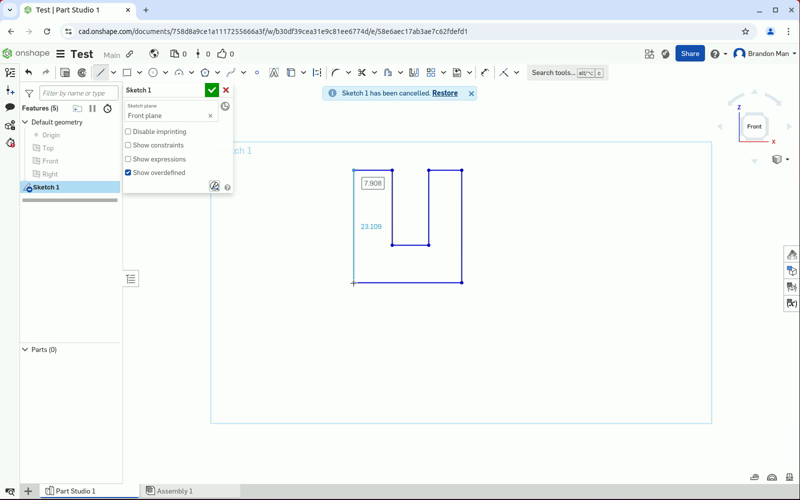
key_up(shift)
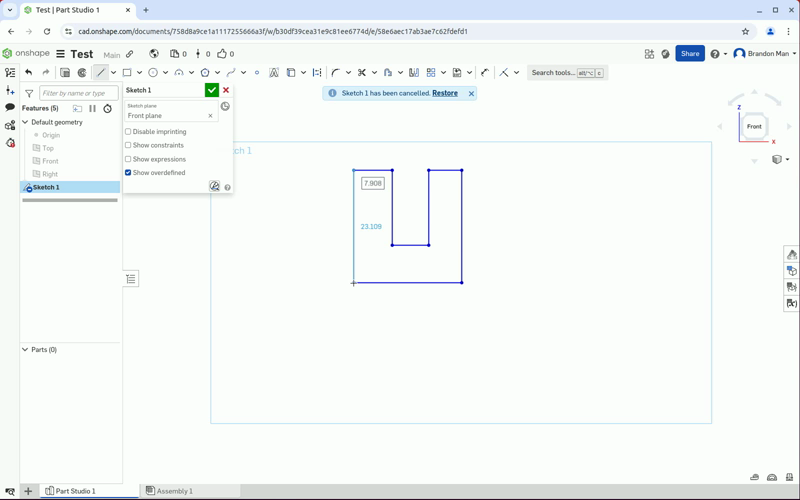
click(353, 282)
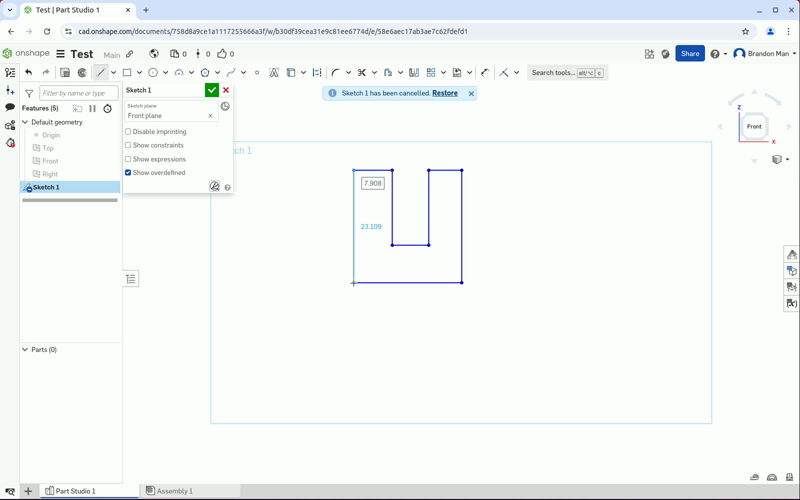
key(esc)
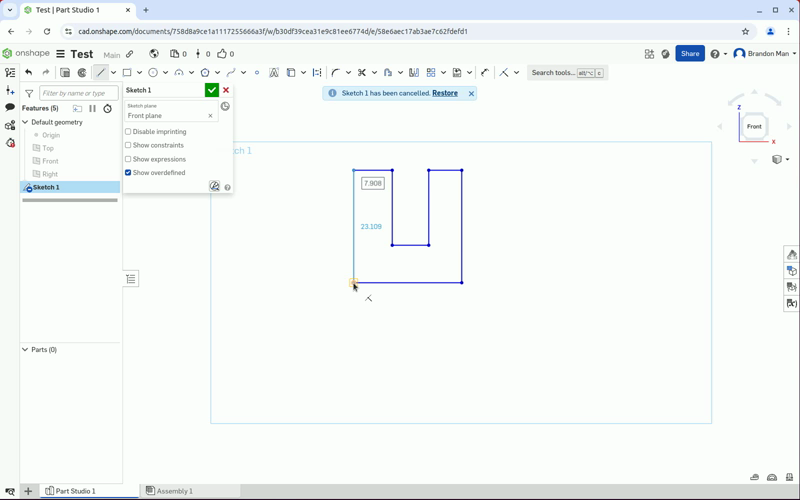
mouse_move(440, 231)
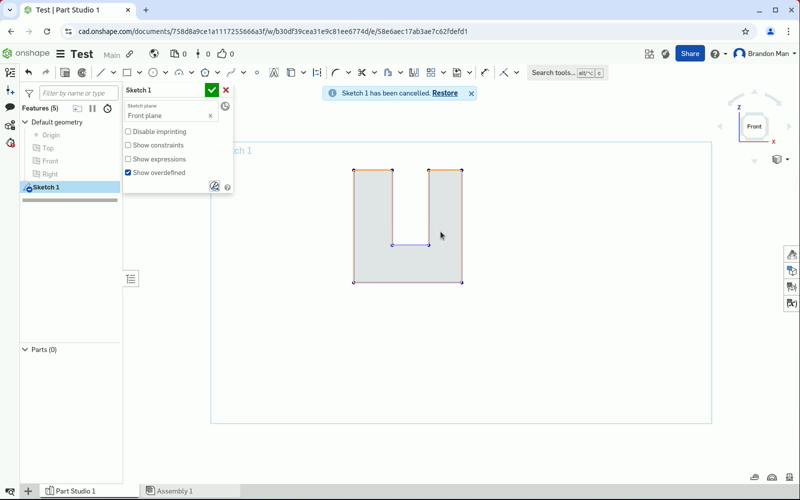
click(440, 231)
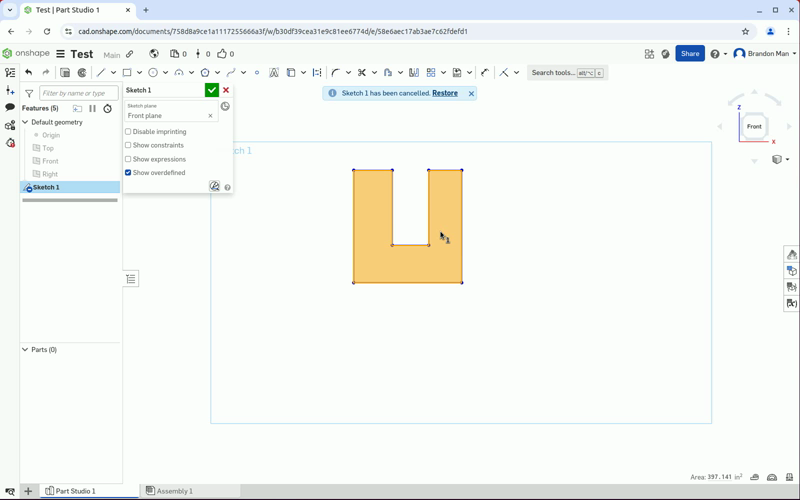
mouse_move(73, 352)
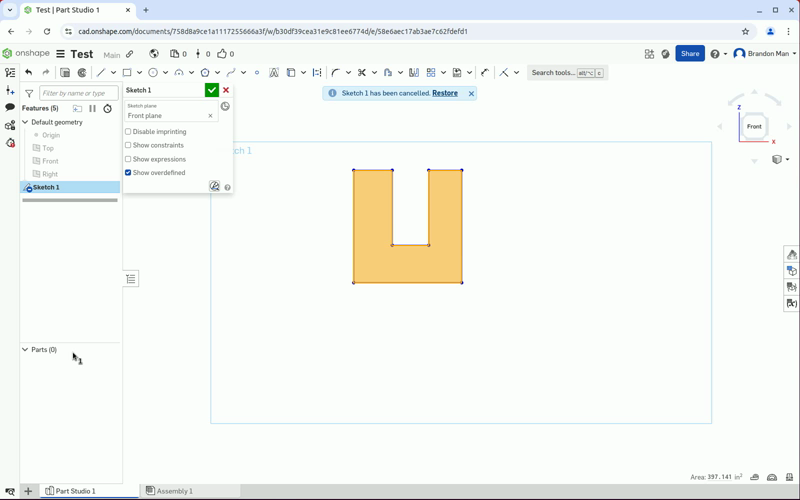
key(shift+y)
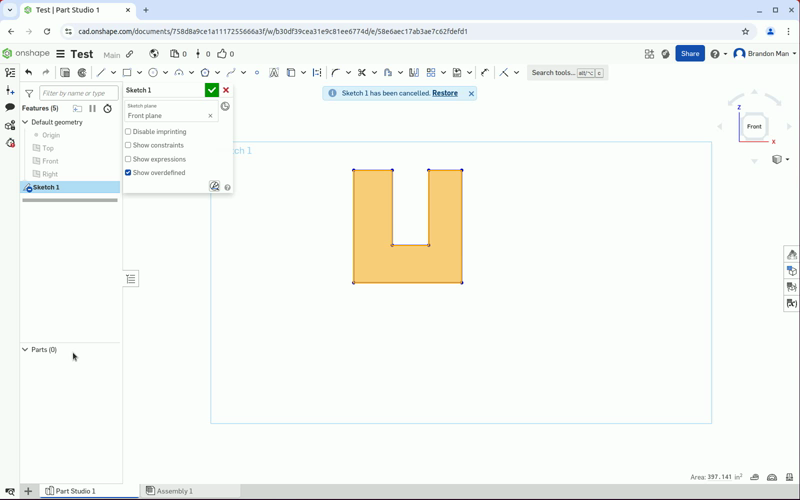
key(shift+e)
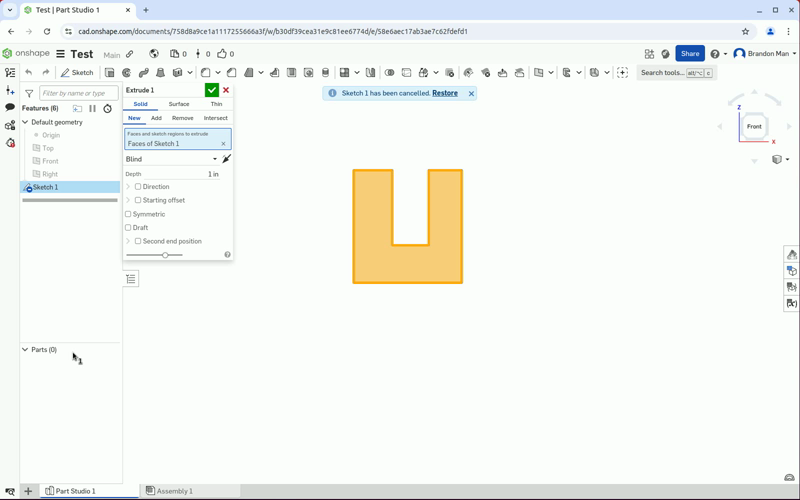
mouse_move(143, 106)
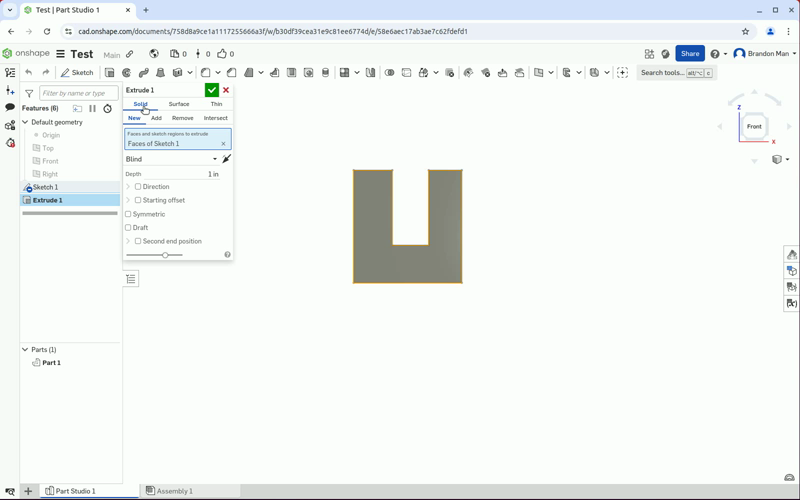
click(143, 106)
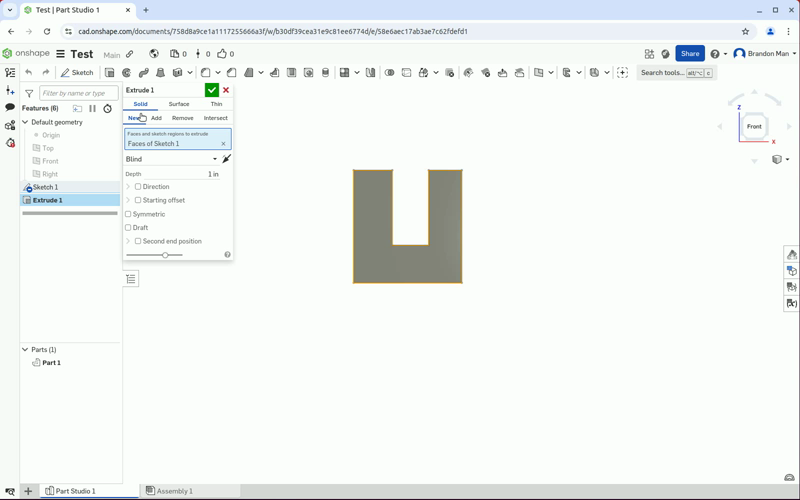
mouse_move(137, 120)
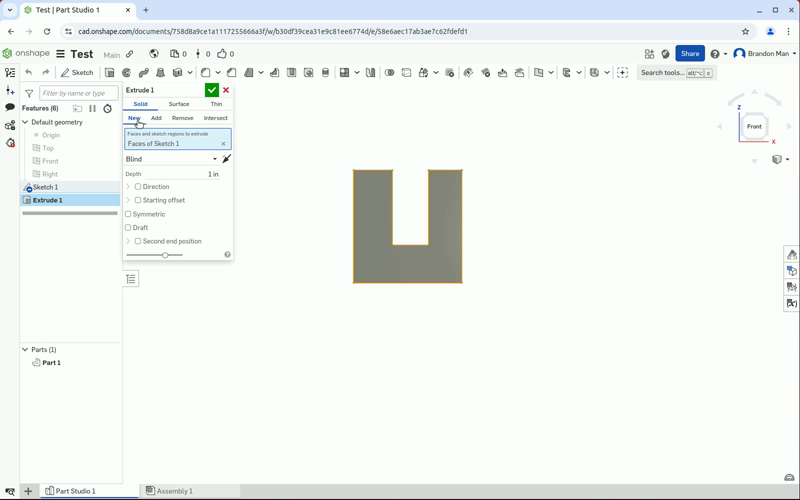
click(137, 120)
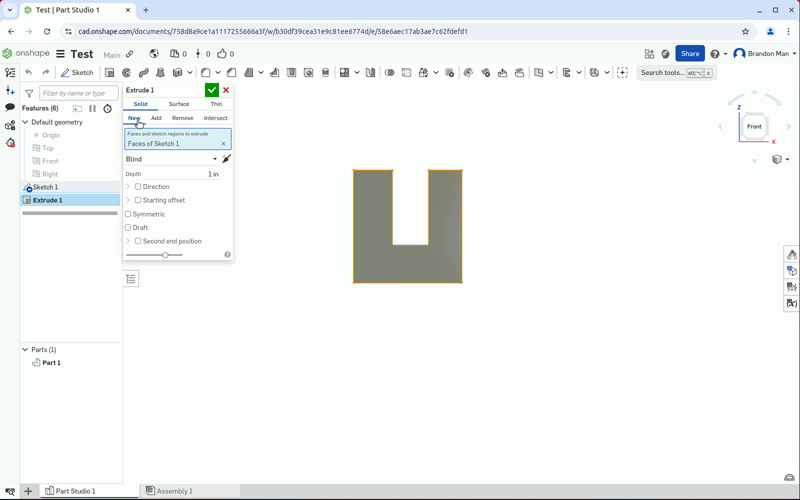
key(tab, 4)
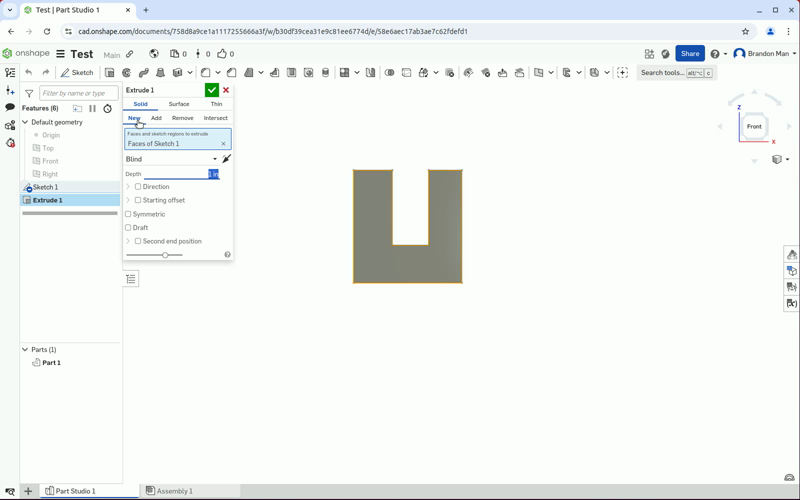
text(7.703)
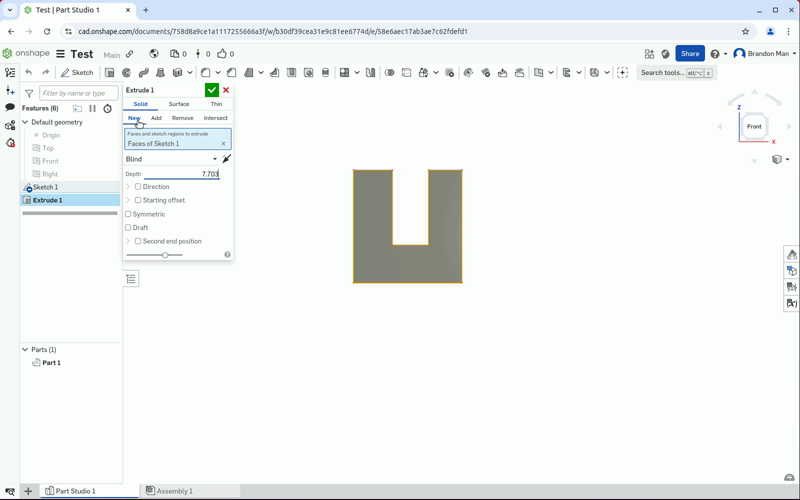
key(enter)
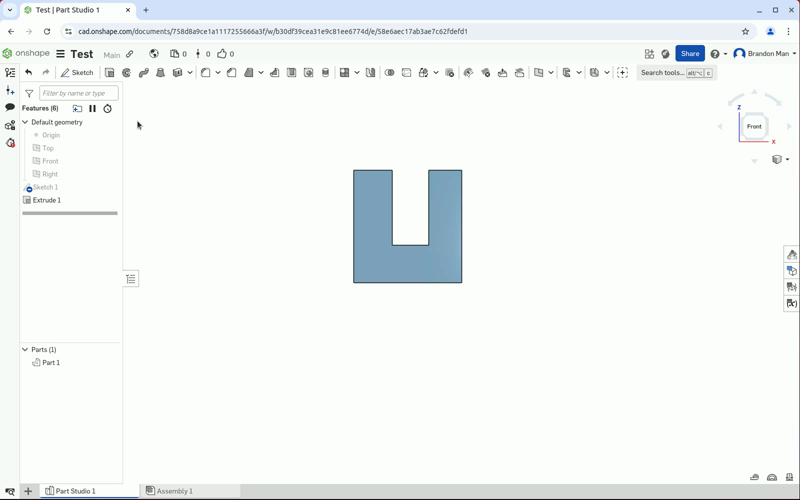
key(shift+h)
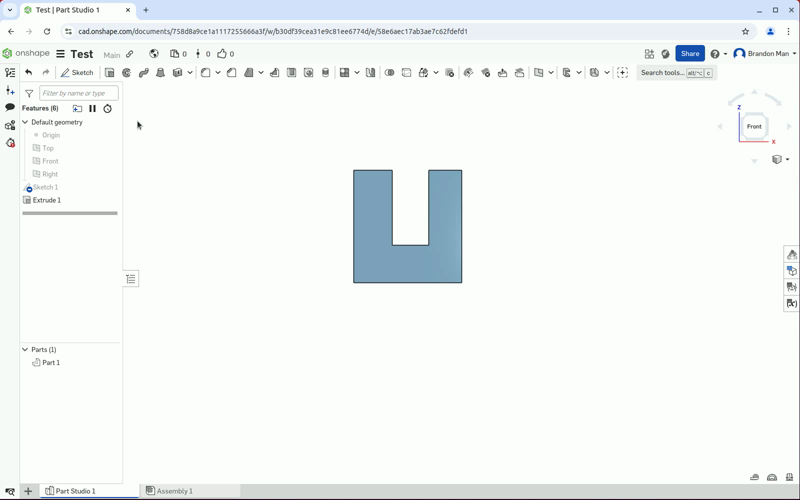
key(shift+h)
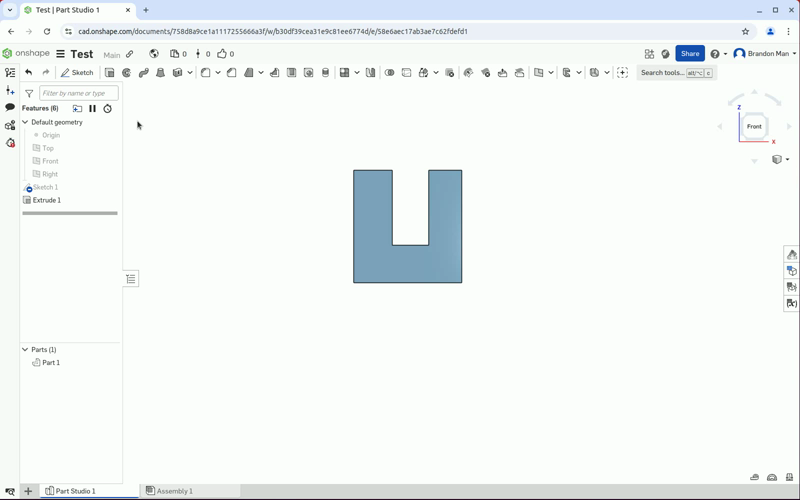
mouse_move(73, 189)
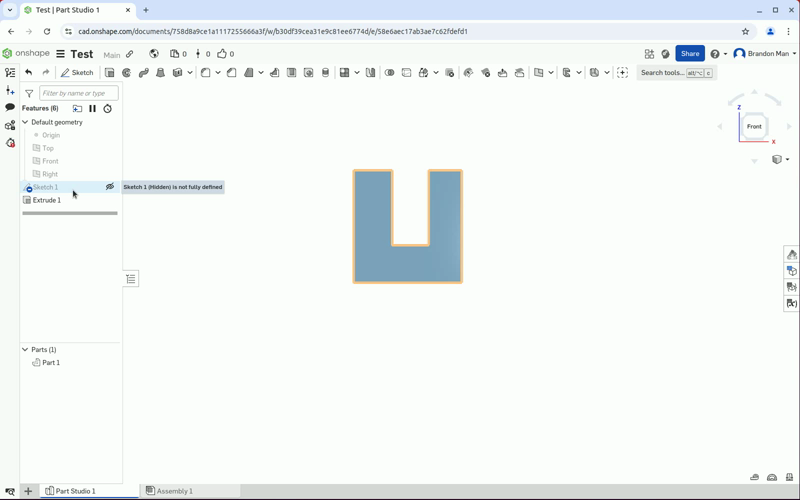
click(73, 189)
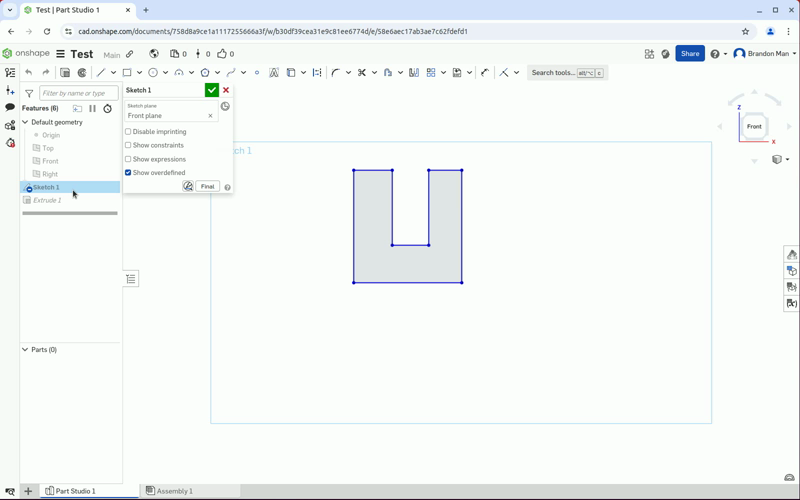
mouse_move(229, 92)
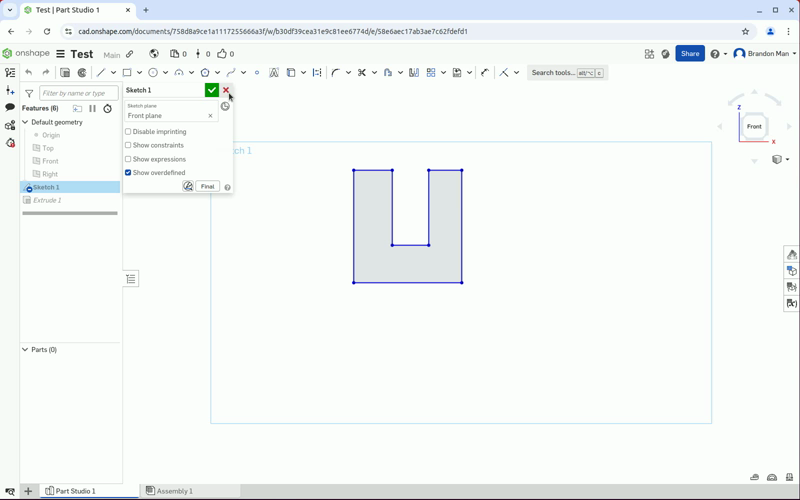
click(229, 92)
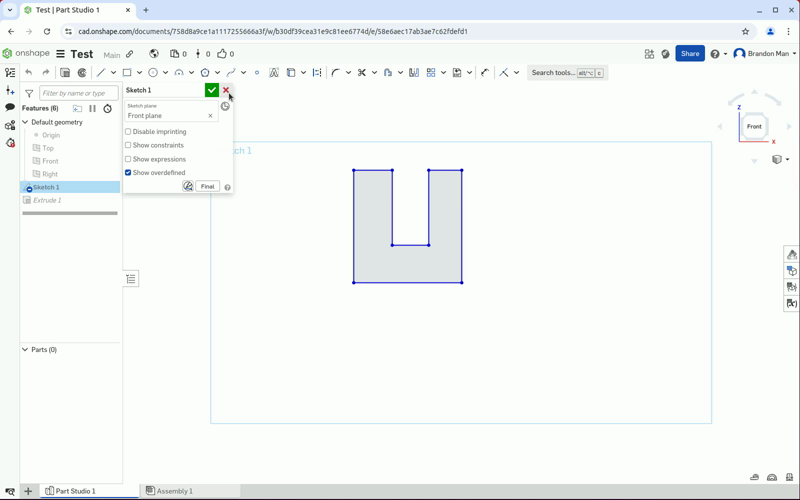
key(shift+s)
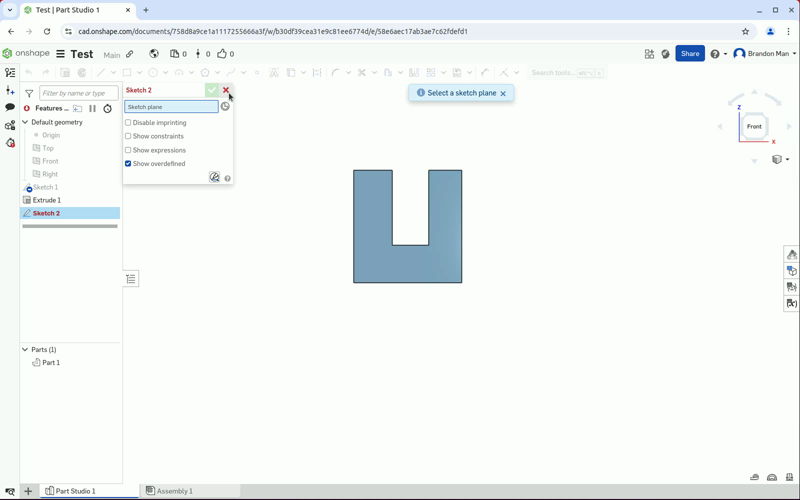
mouse_move(73, 163)
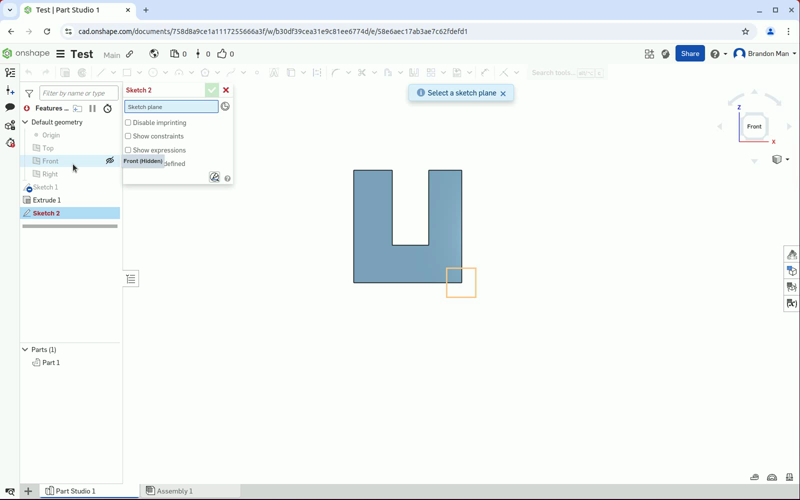
click(73, 163)
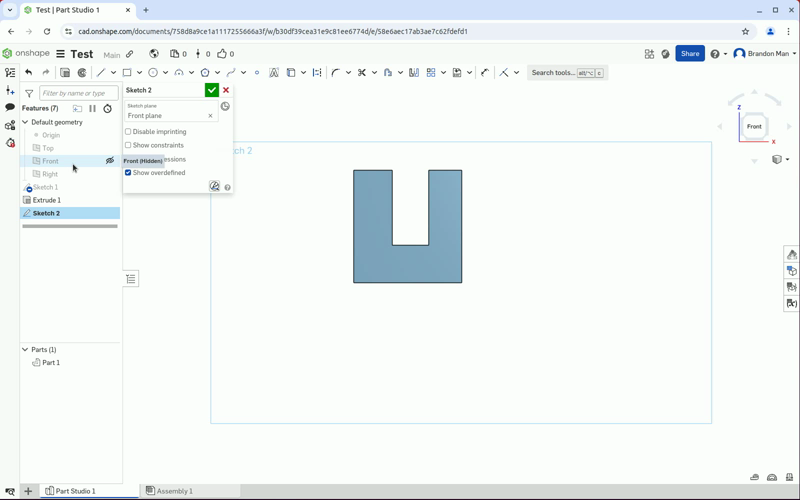
mouse_move(73, 352)
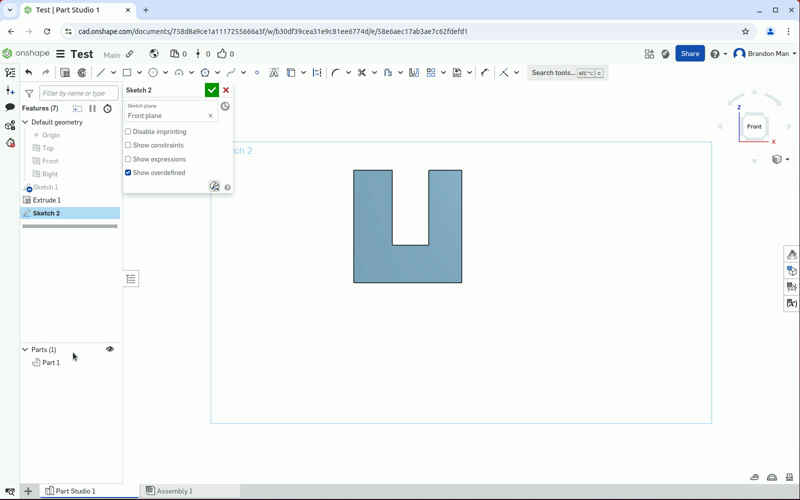
key(y)
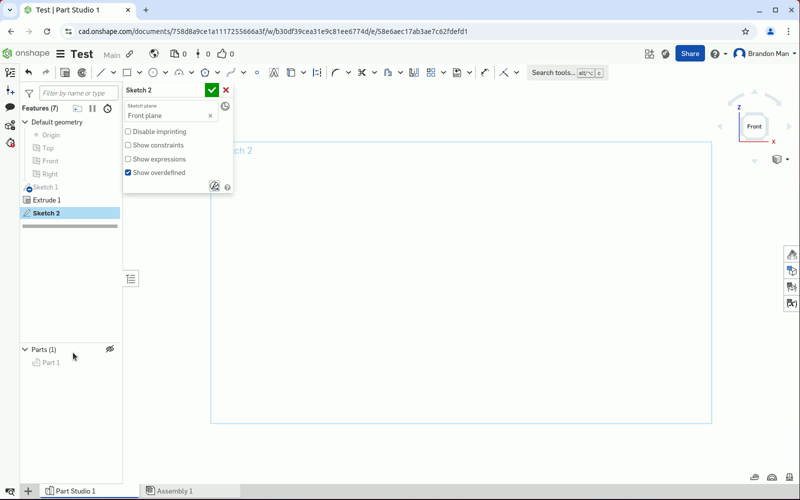
key(l)
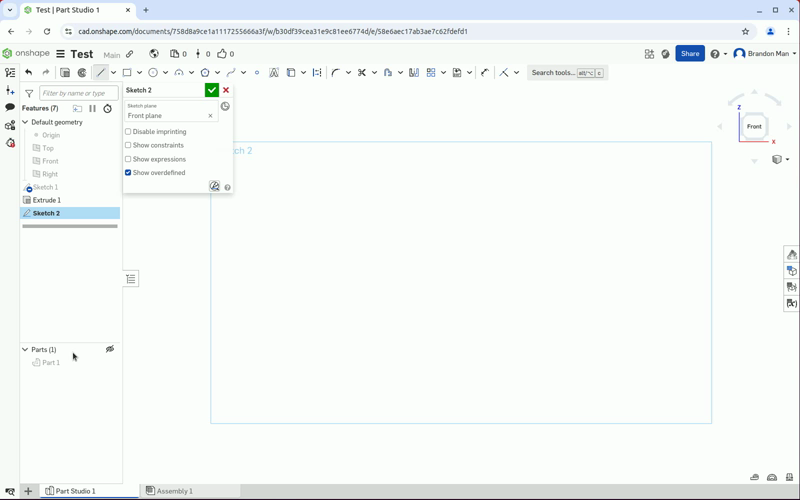
key_down(shift)
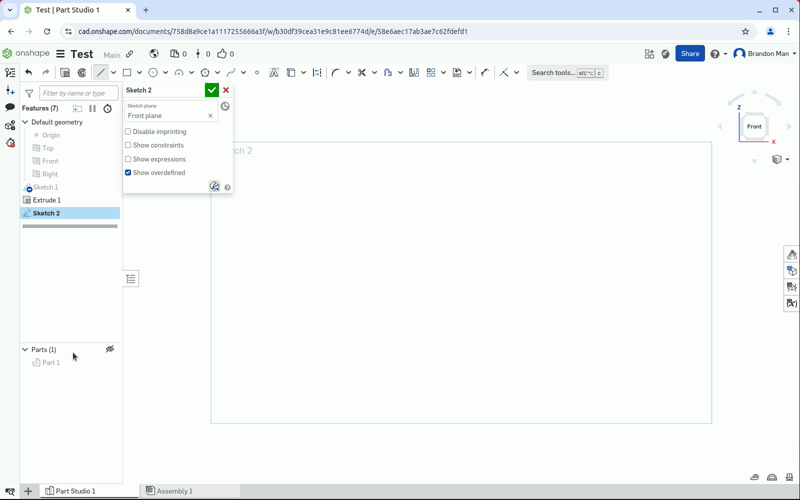
mouse_move(353, 282)
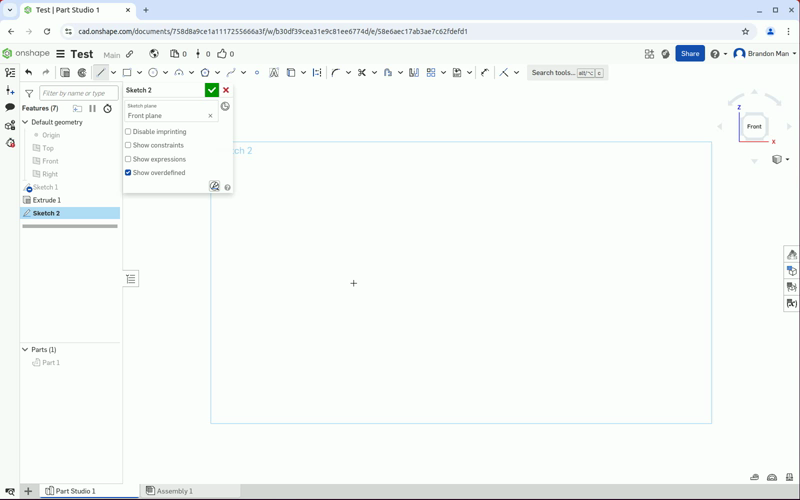
click(353, 282)
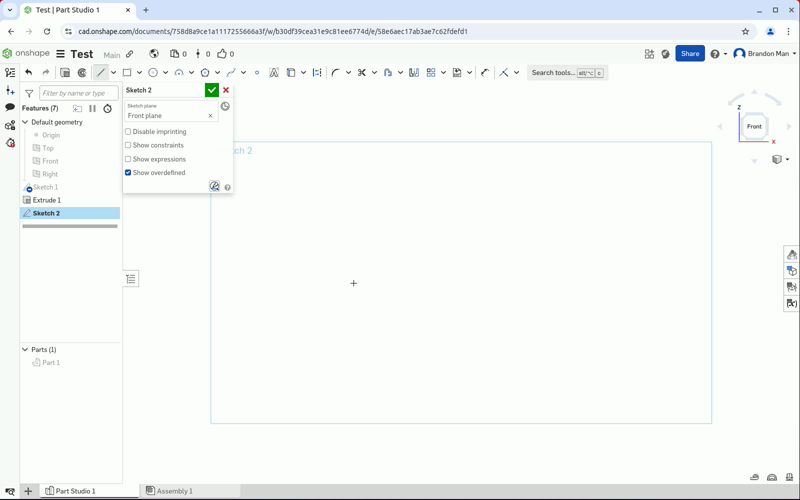
key_up(shift)
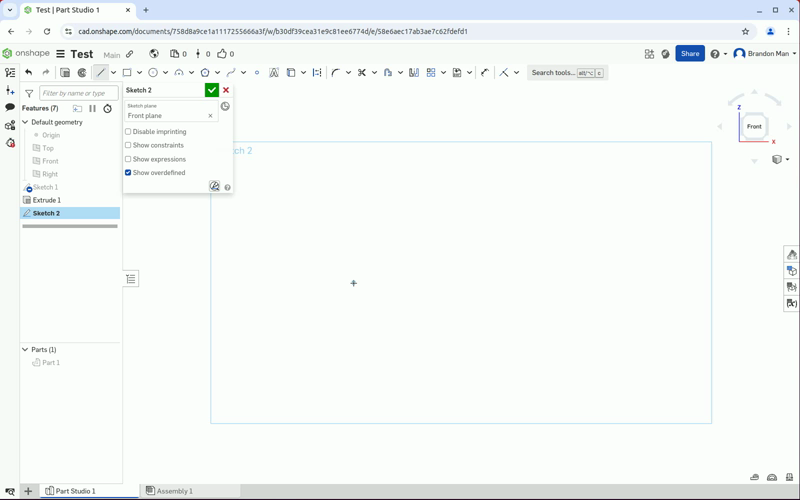
key_down(shift)
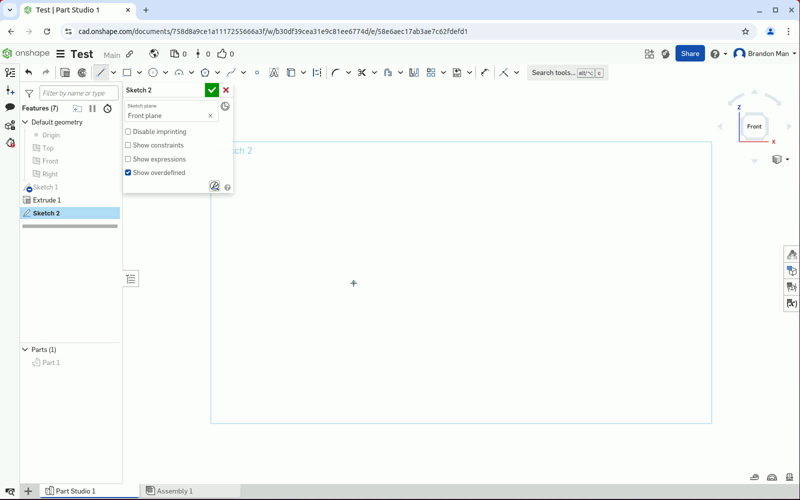
mouse_move(461, 282)
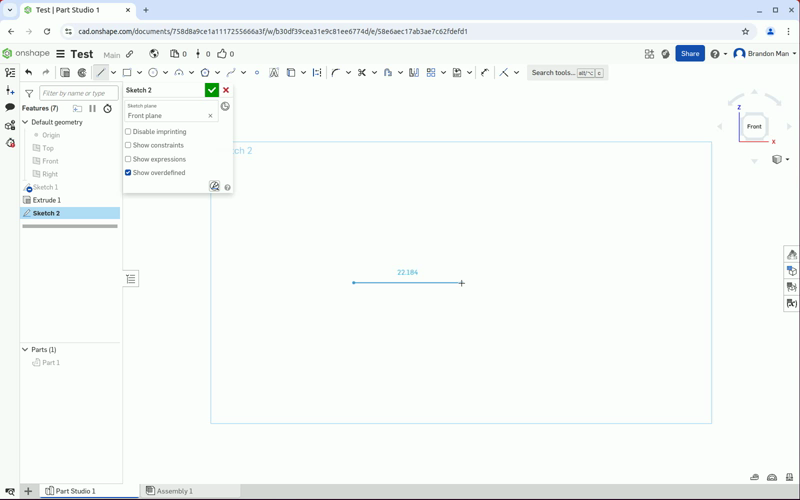
click(461, 282)
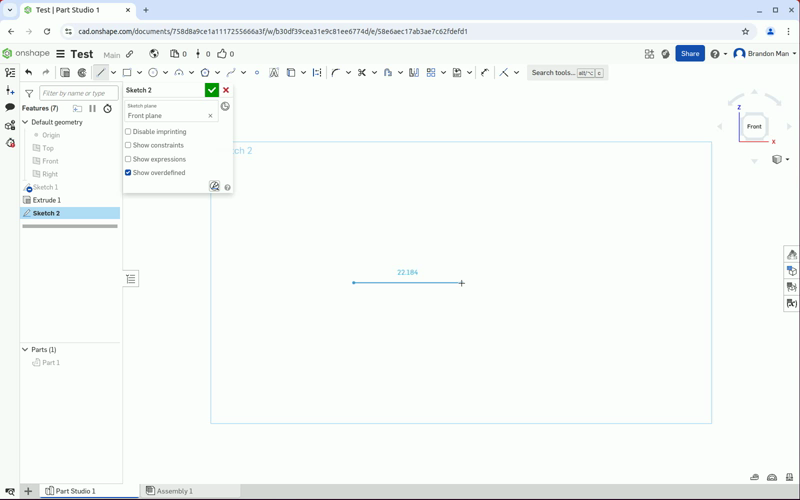
key_up(shift)
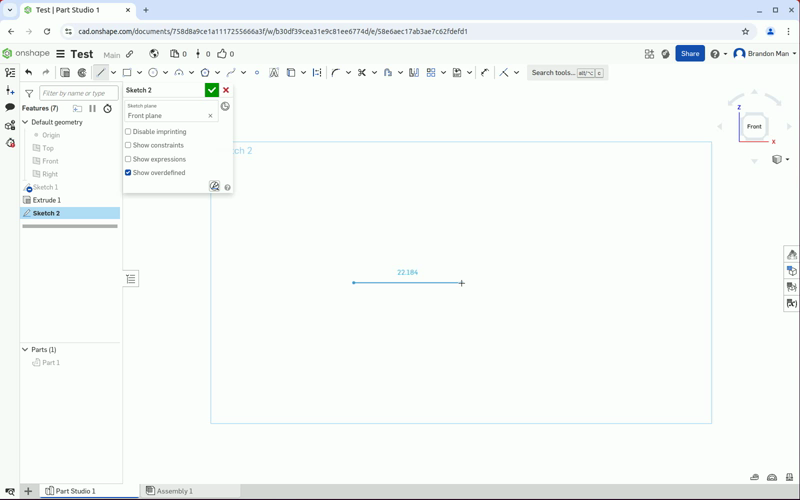
key_down(shift)
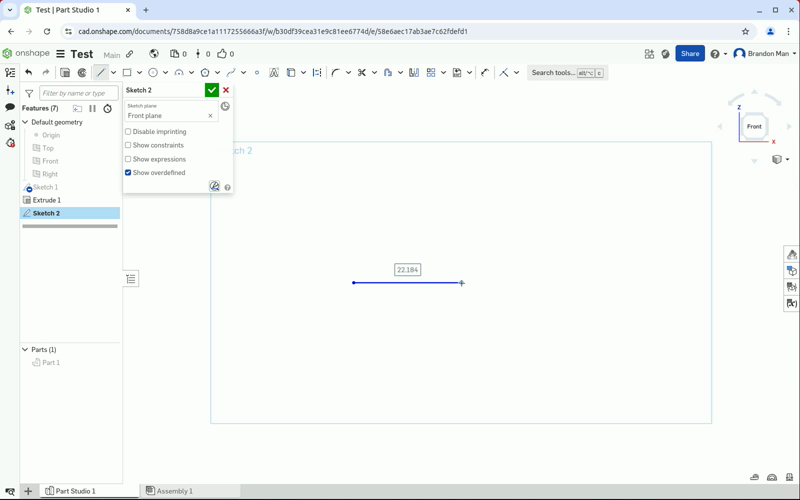
mouse_move(461, 170)
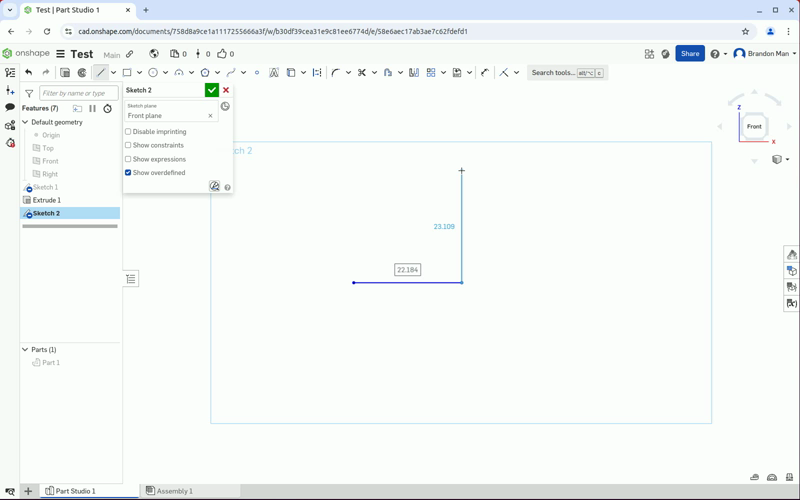
click(461, 170)
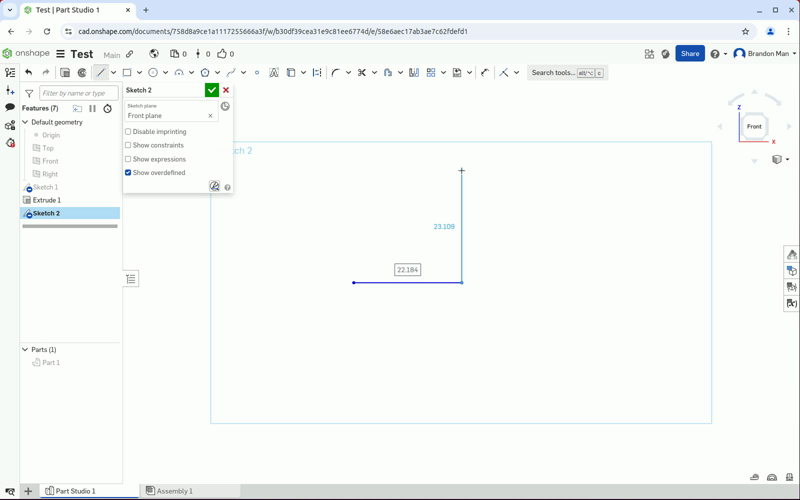
key_up(shift)
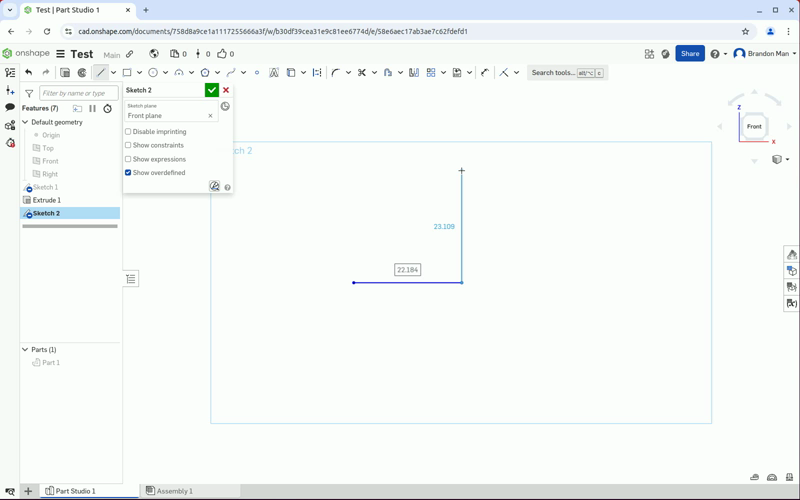
key_down(shift)
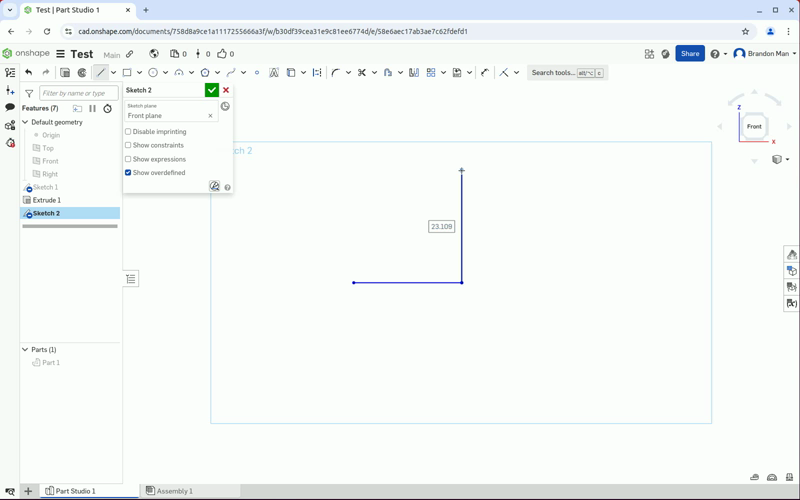
mouse_move(492, 170)
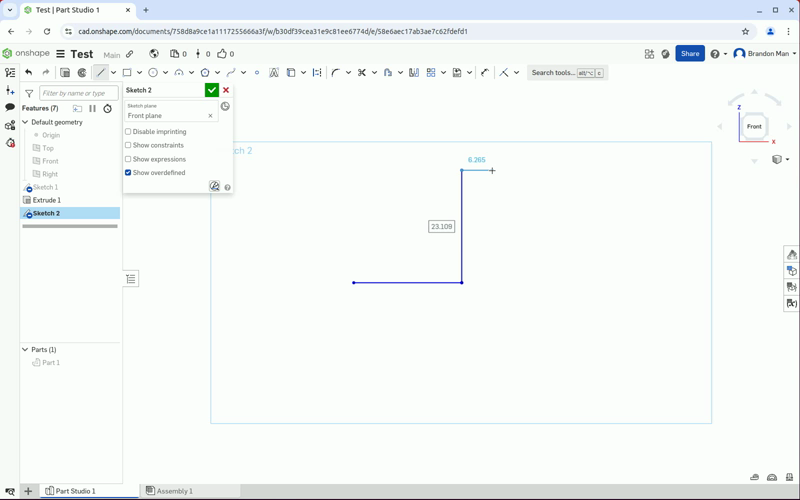
mouse_move(428, 170)
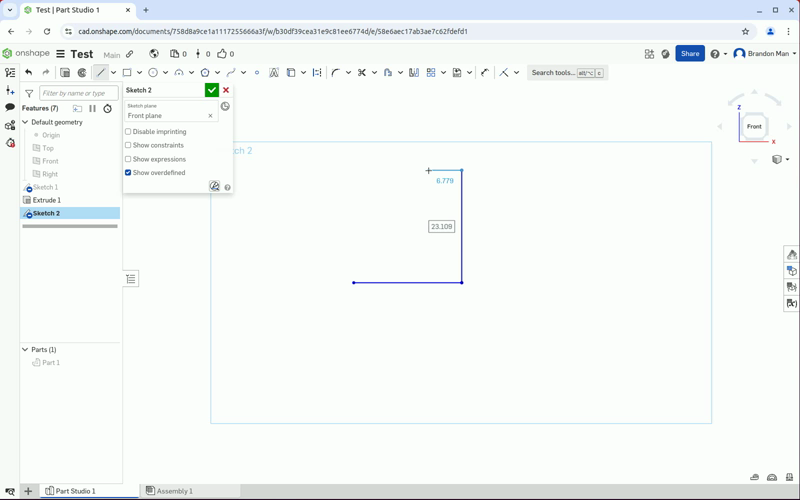
click(428, 170)
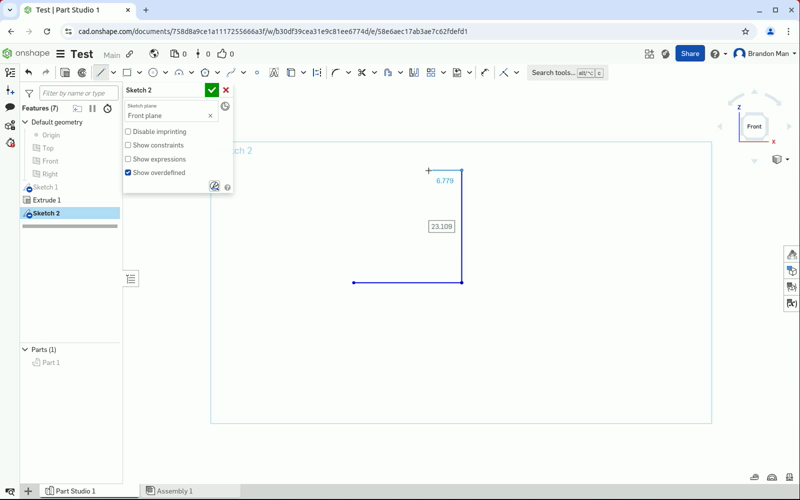
key_up(shift)
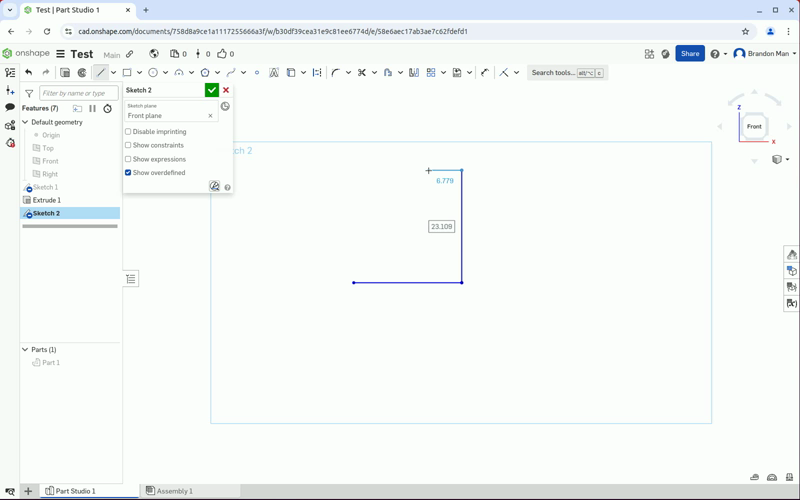
key_down(shift)
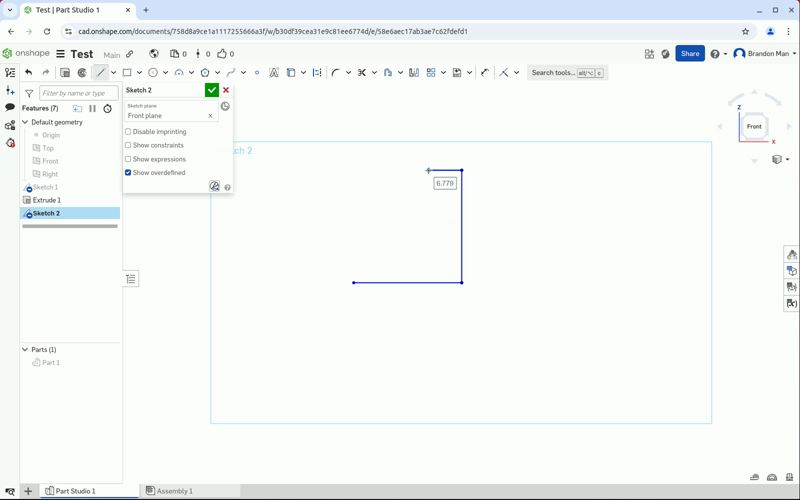
mouse_move(428, 245)
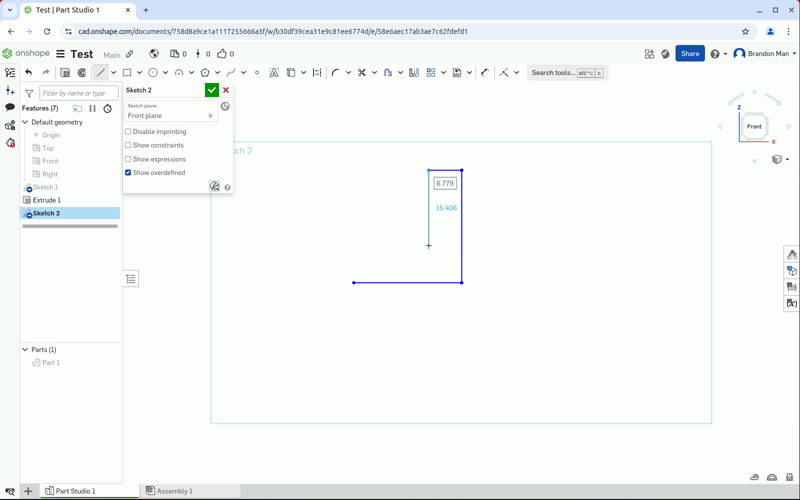
click(428, 245)
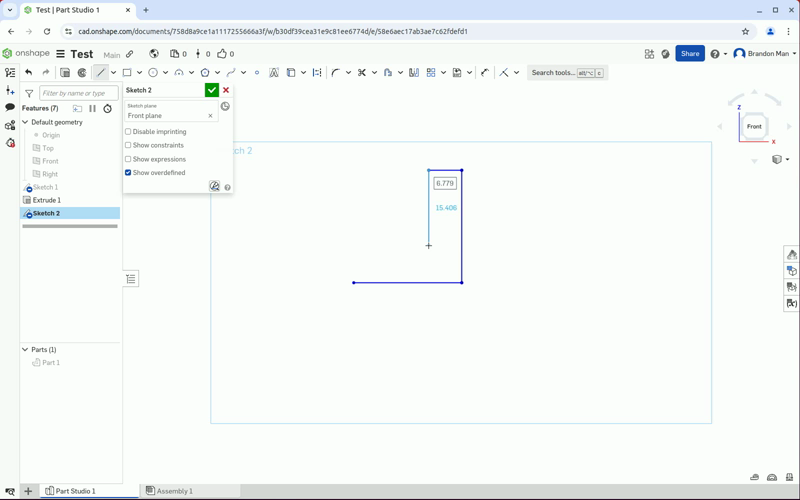
key_up(shift)
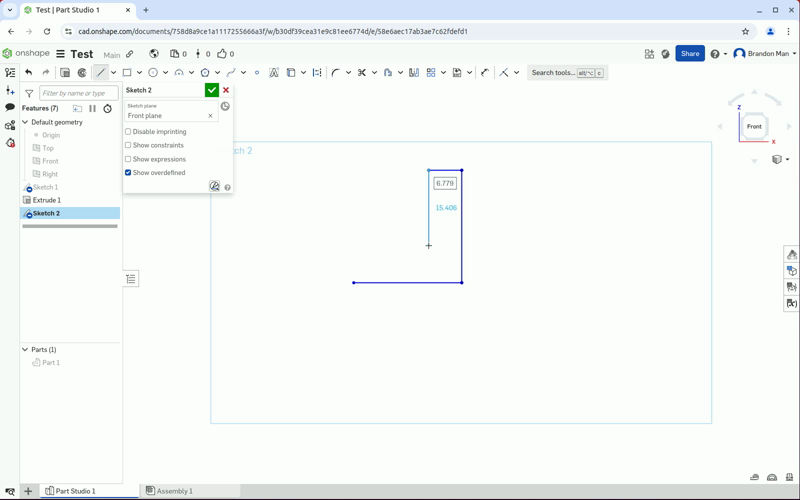
key_down(shift)
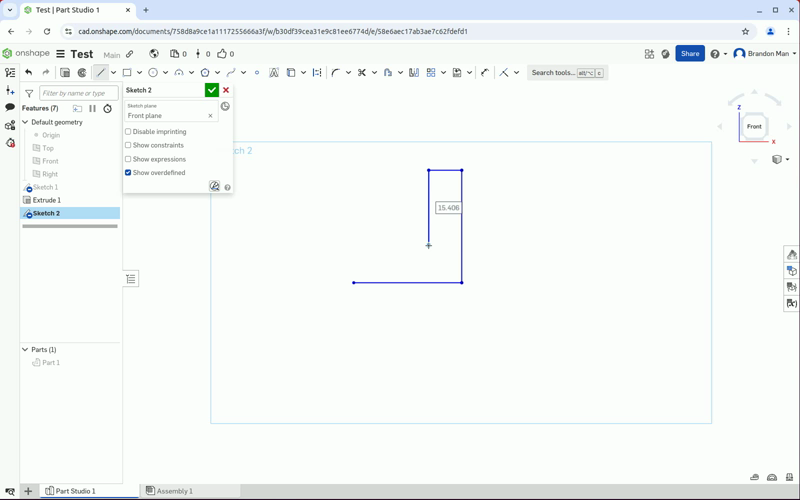
mouse_move(458, 245)
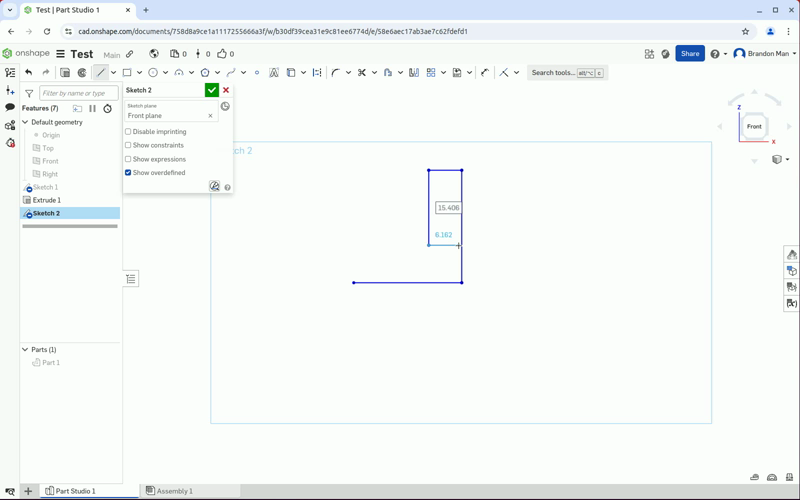
mouse_move(392, 245)
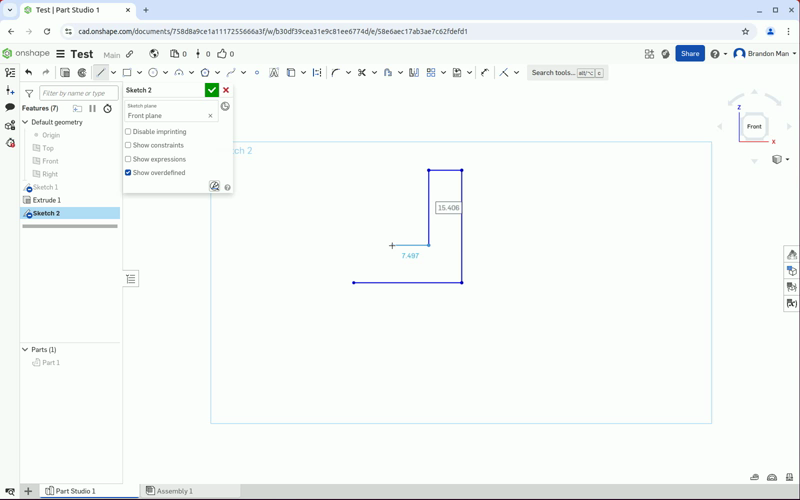
click(392, 245)
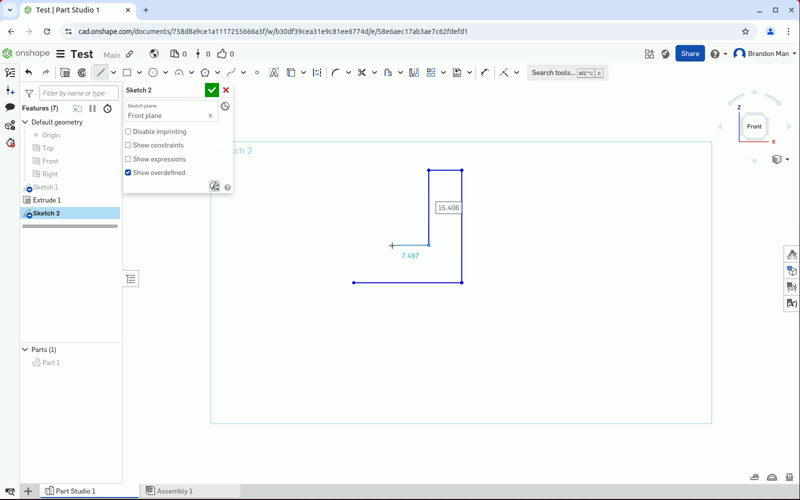
key_up(shift)
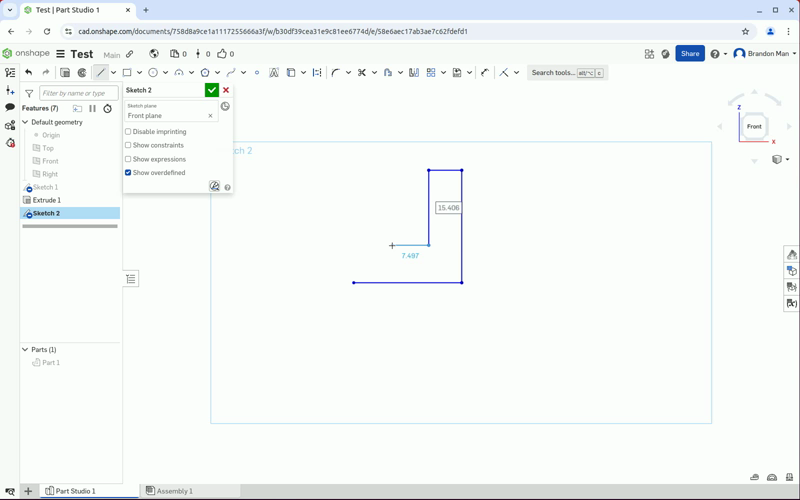
key_down(shift)
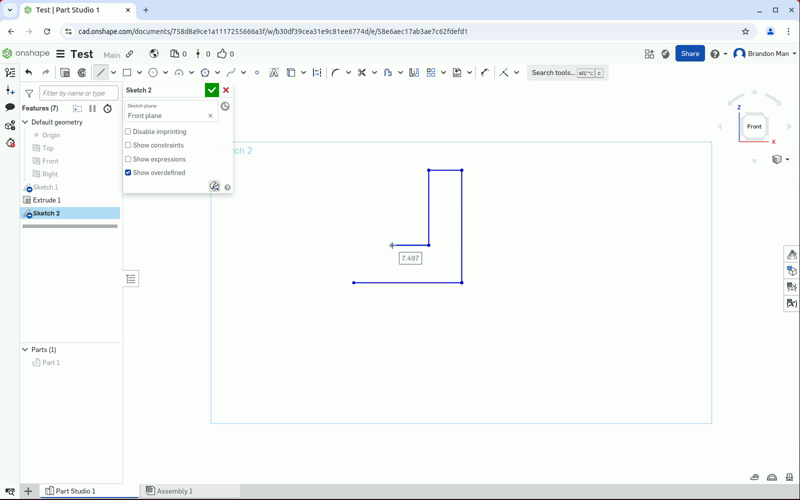
mouse_move(392, 170)
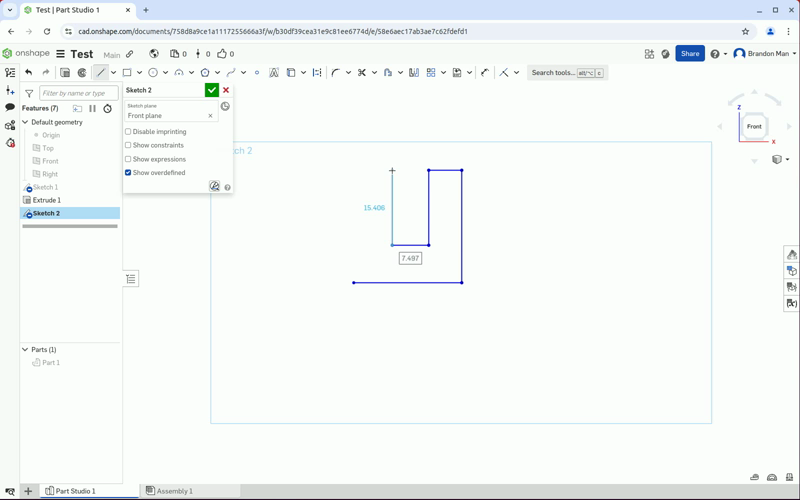
click(392, 170)
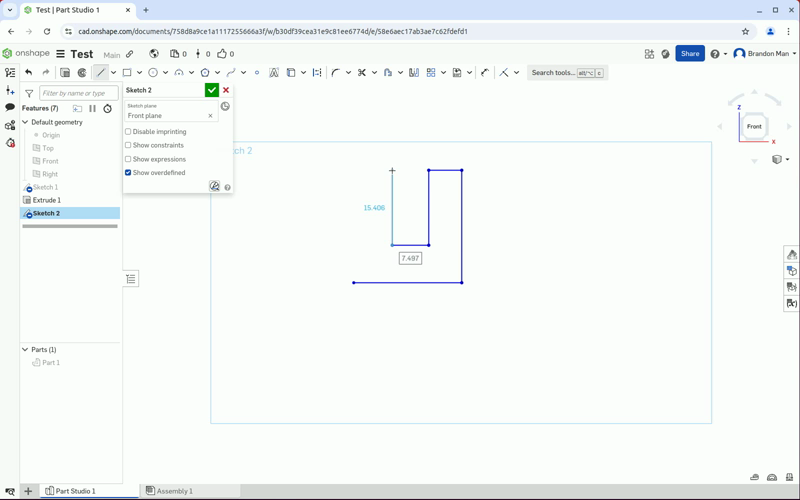
key_up(shift)
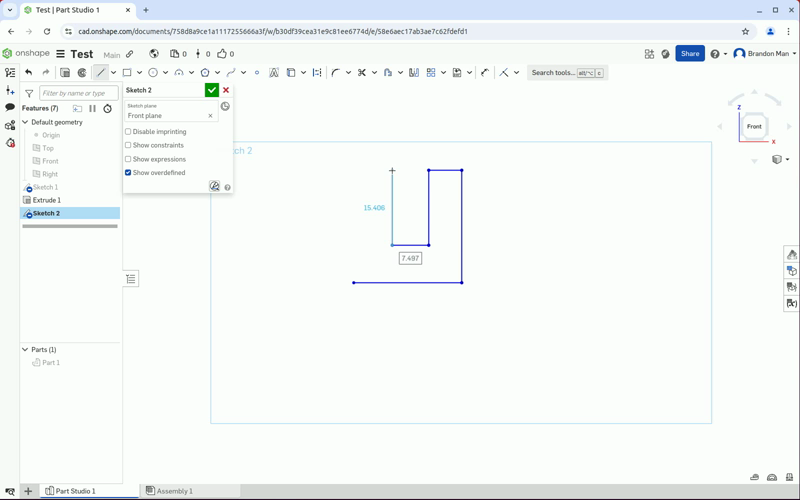
key_down(shift)
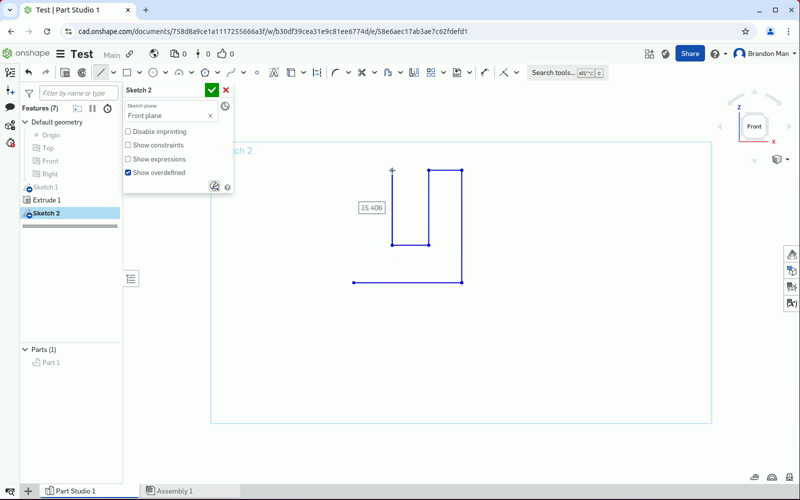
mouse_move(422, 170)
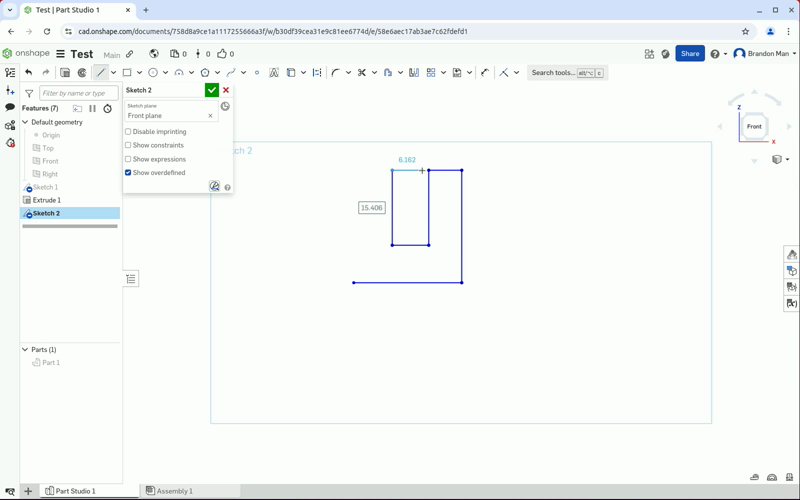
mouse_move(353, 170)
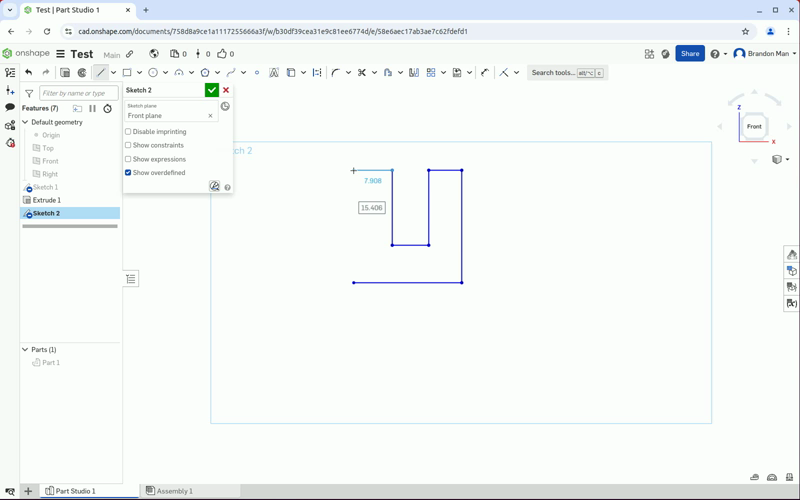
click(353, 170)
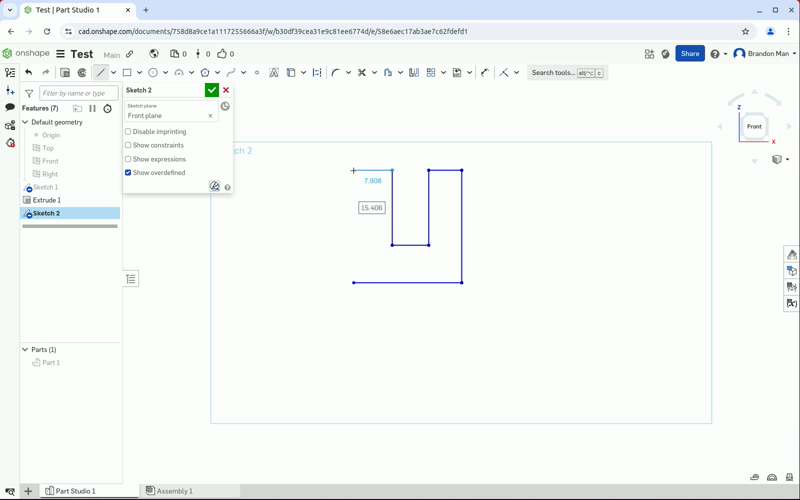
key_up(shift)
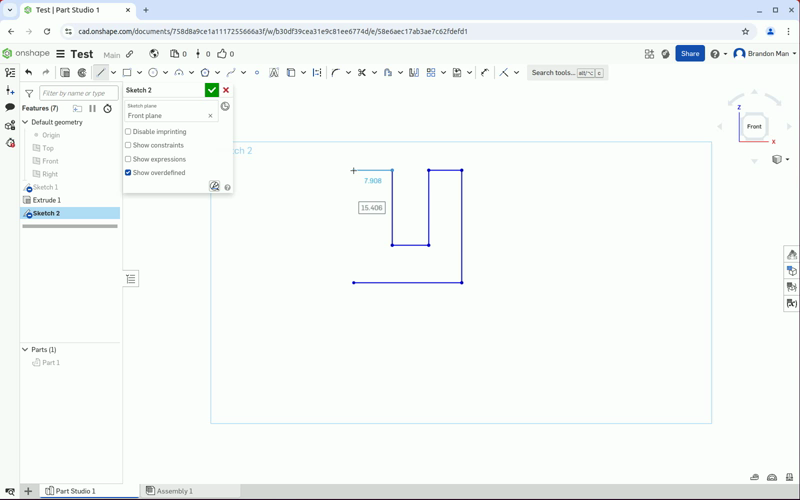
key_down(shift)
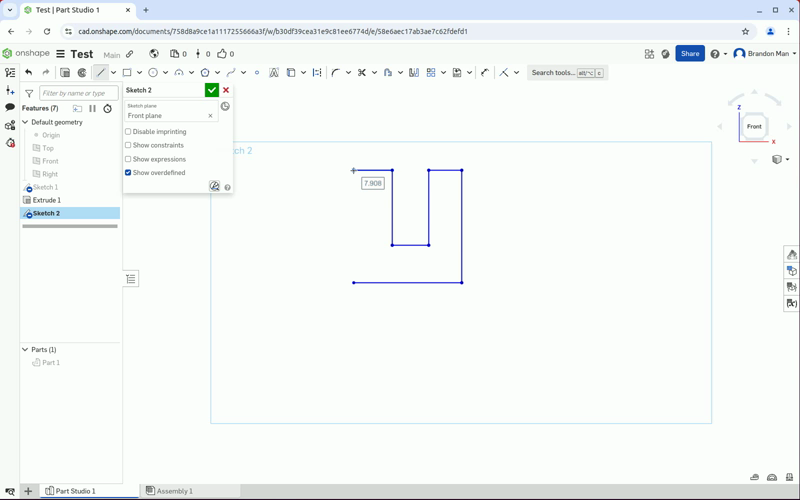
mouse_move(353, 282)
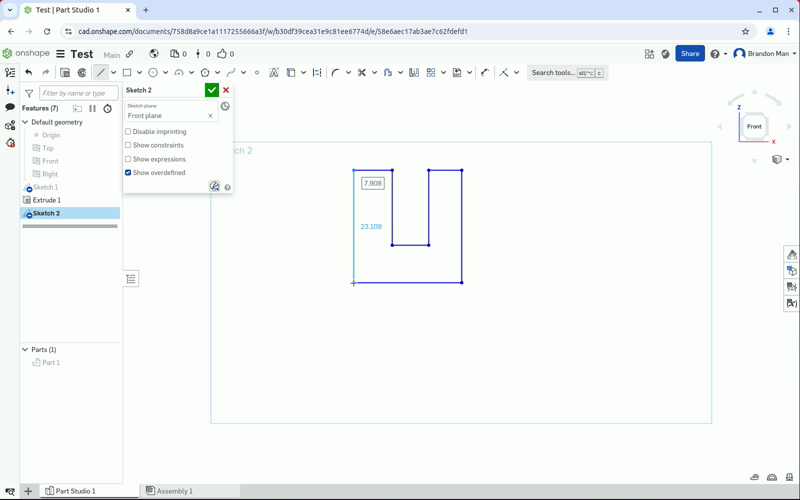
key_up(shift)
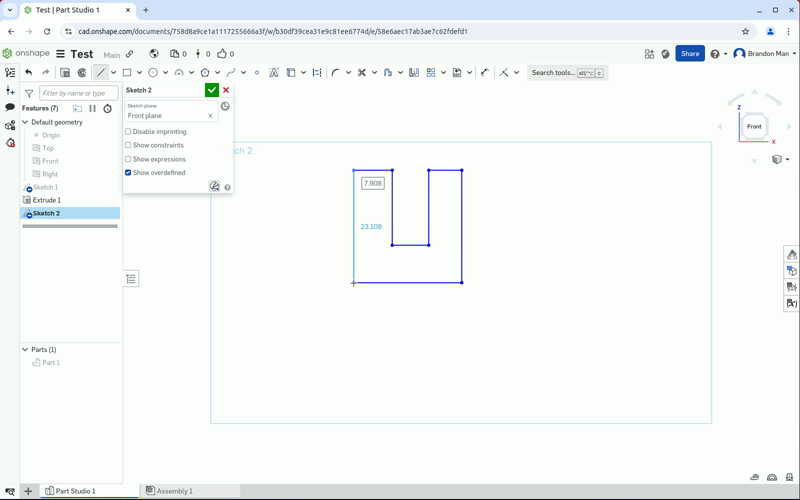
click(353, 282)
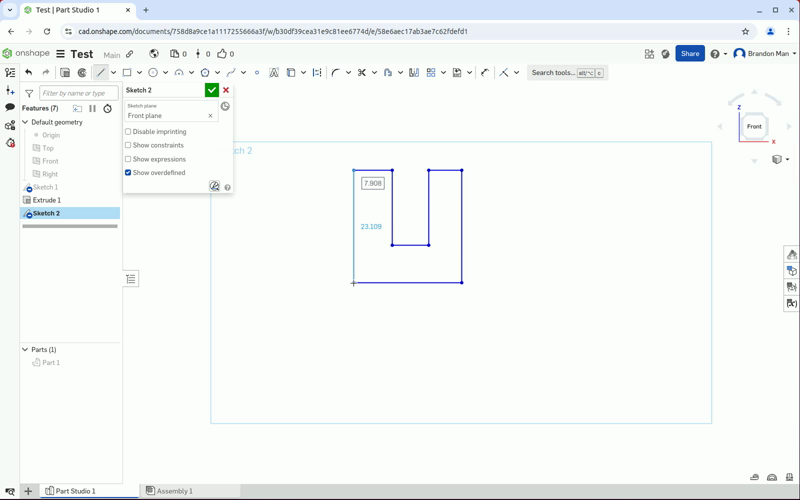
key(esc)
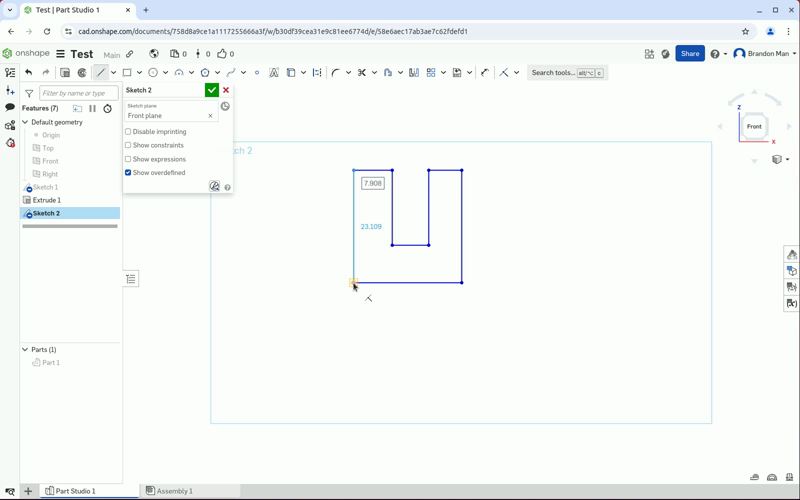
mouse_move(377, 233)
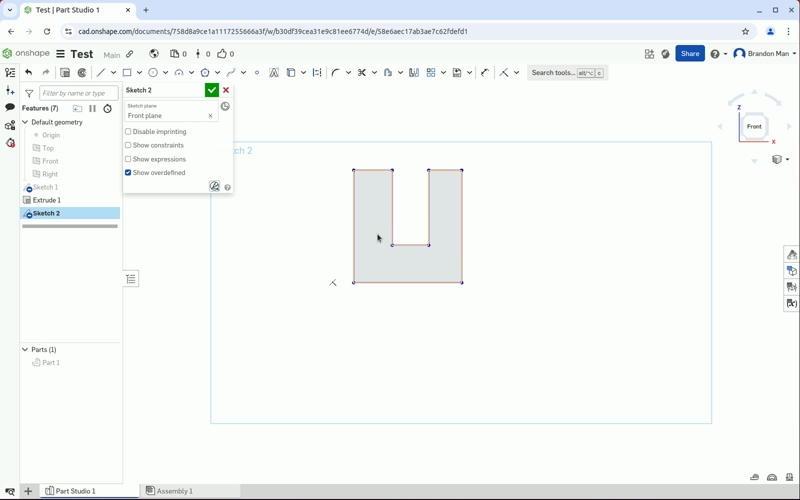
click(377, 233)
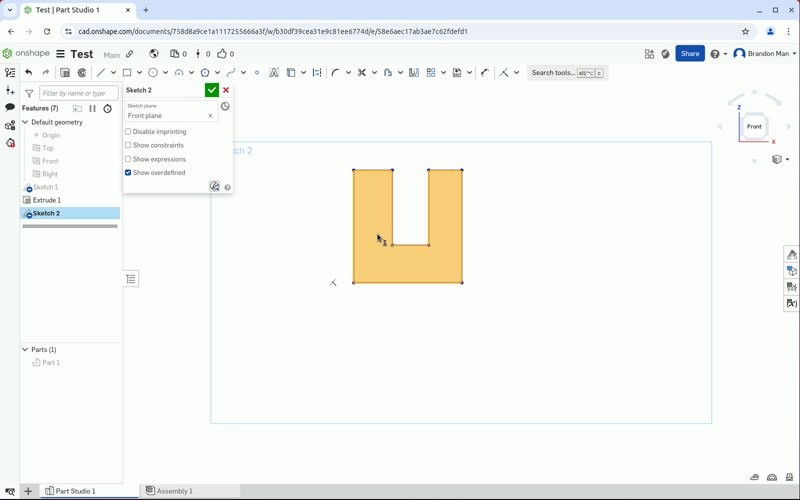
mouse_move(73, 352)
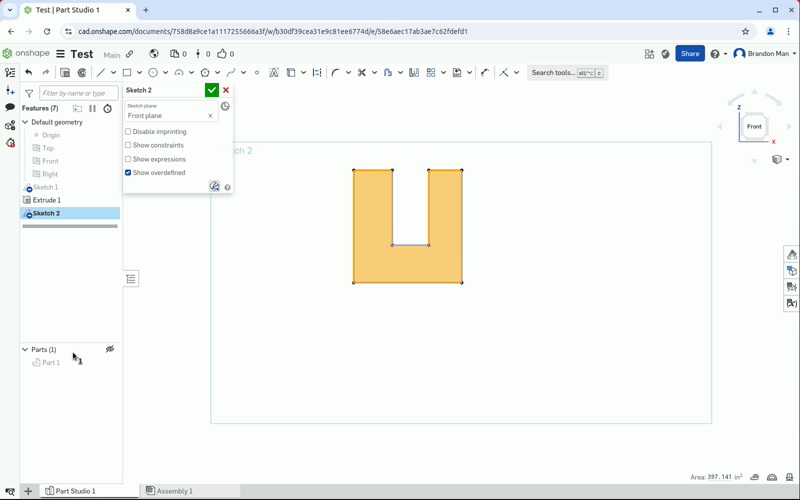
key(shift+y)
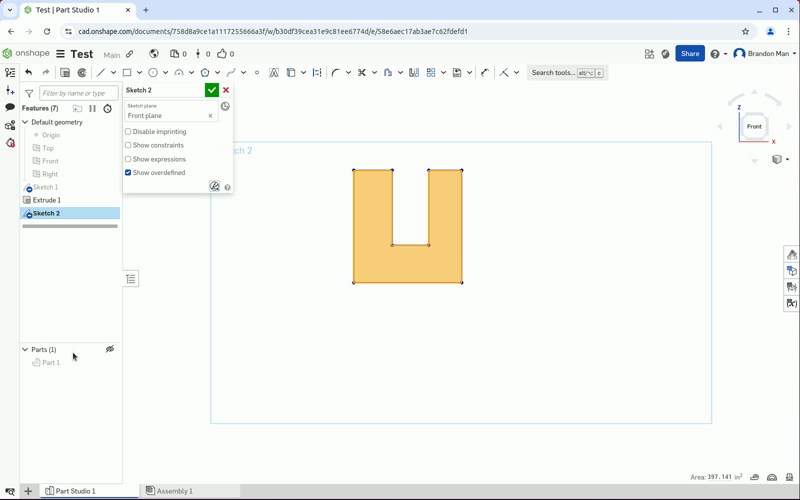
key(shift+e)
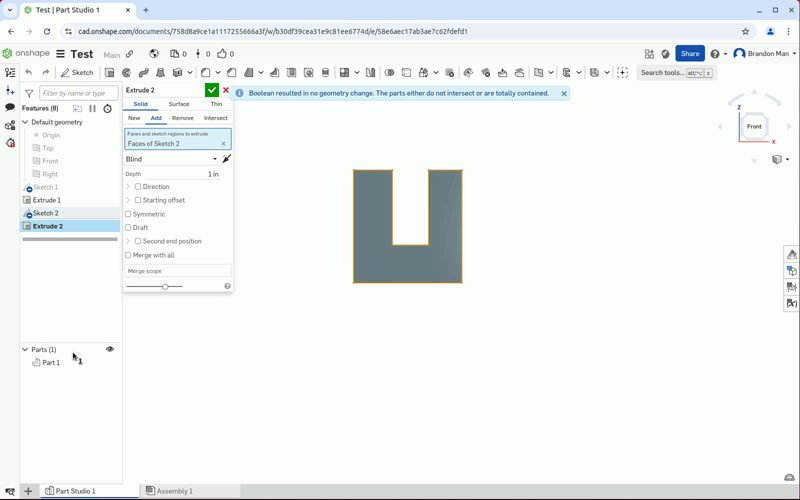
mouse_move(143, 106)
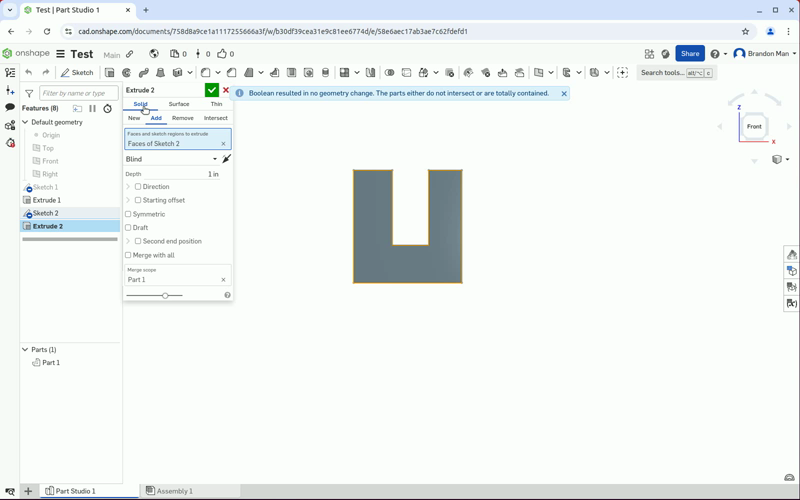
click(143, 106)
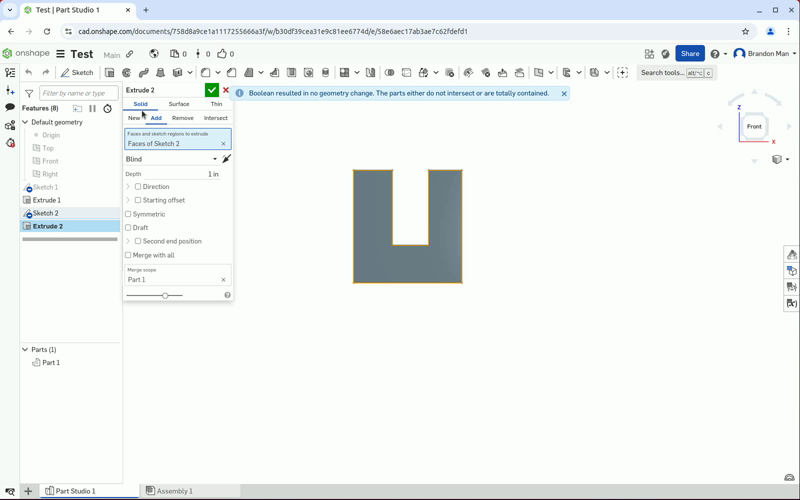
mouse_move(137, 120)
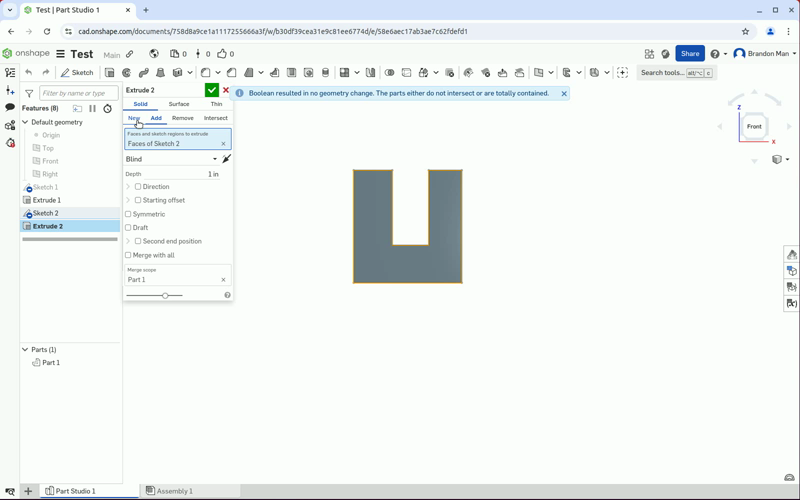
click(137, 120)
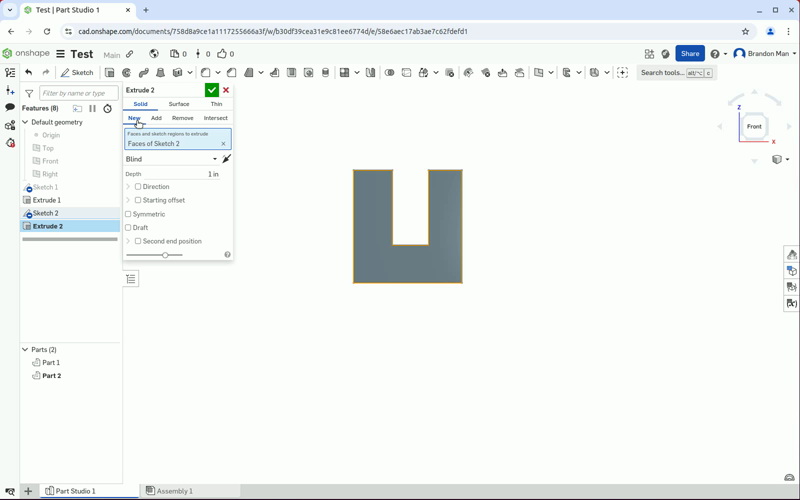
key(tab, 4)
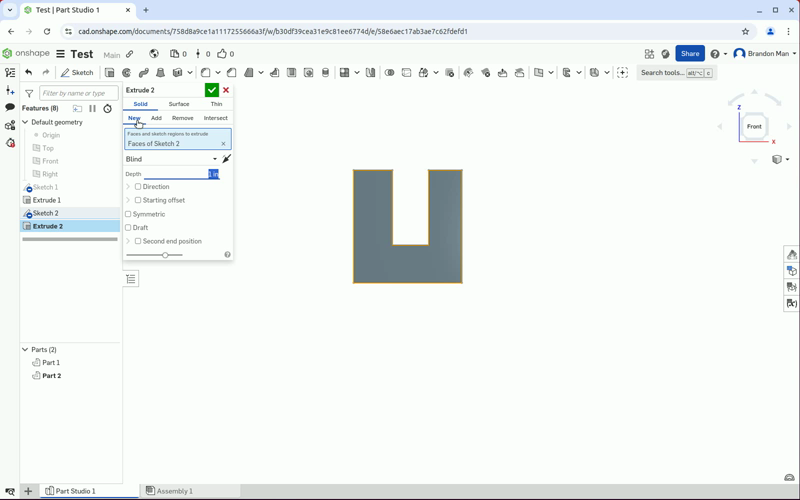
text(7.703)
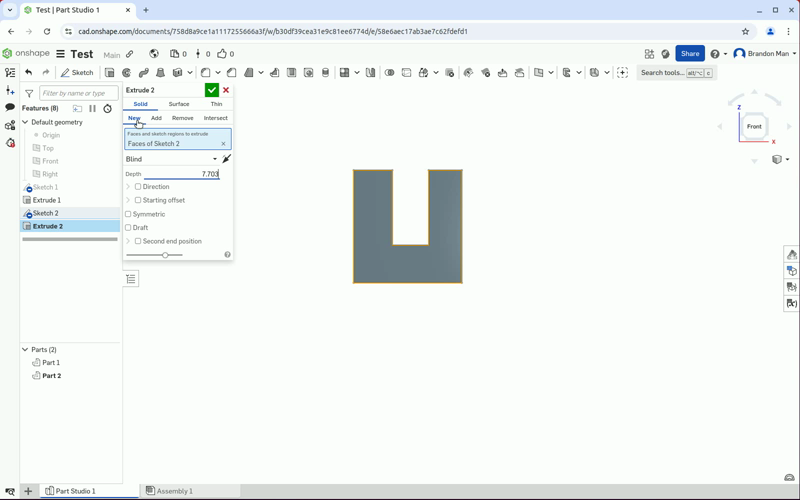
key(enter)
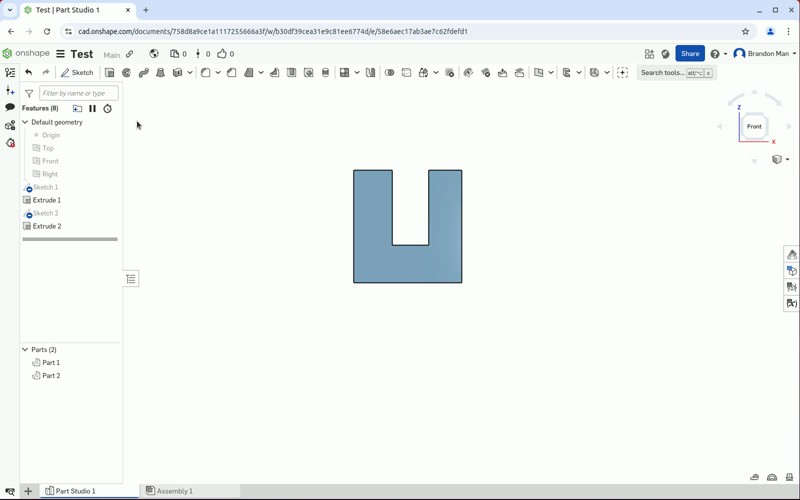
key(shift+h)
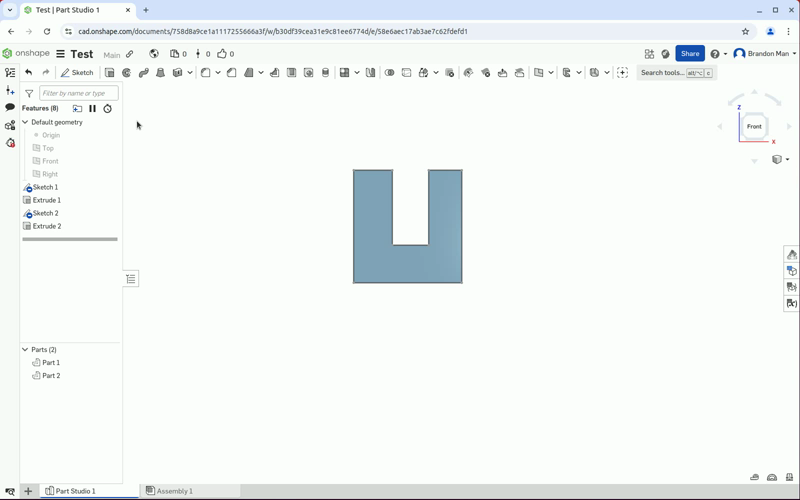
key(shift+h)
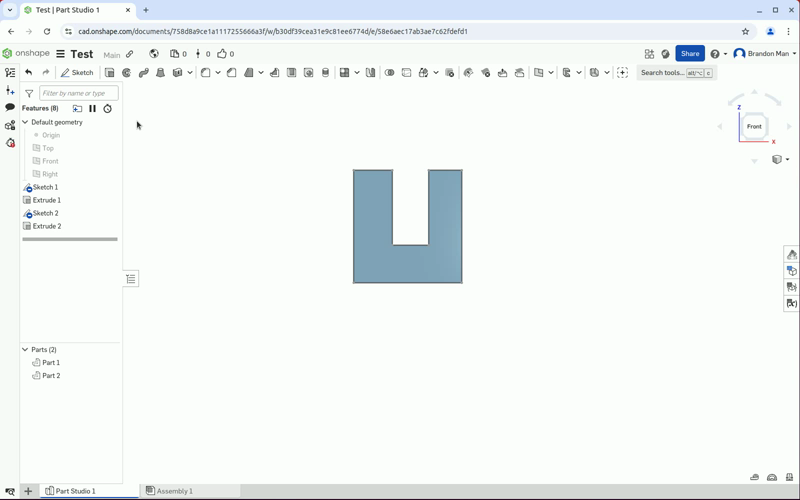
key(shift+7)
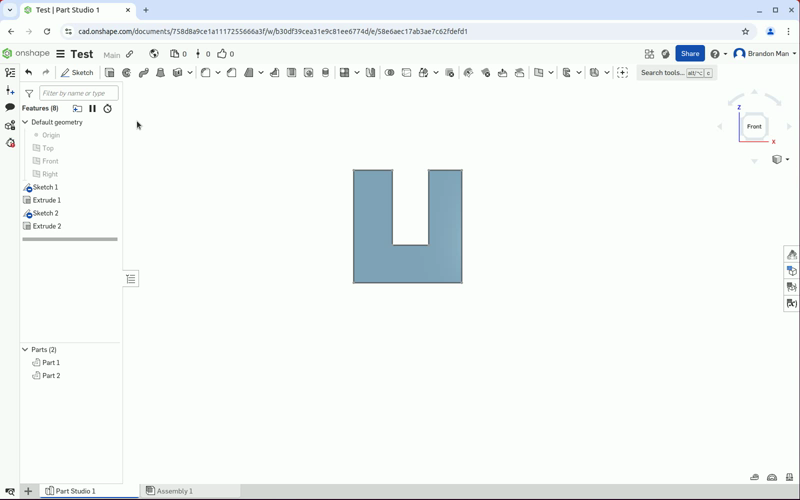
key(left, 2)
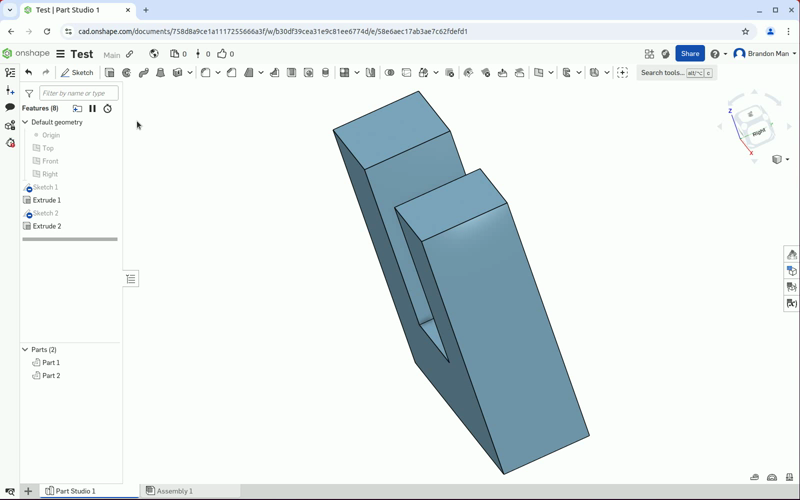
key(down, 2)
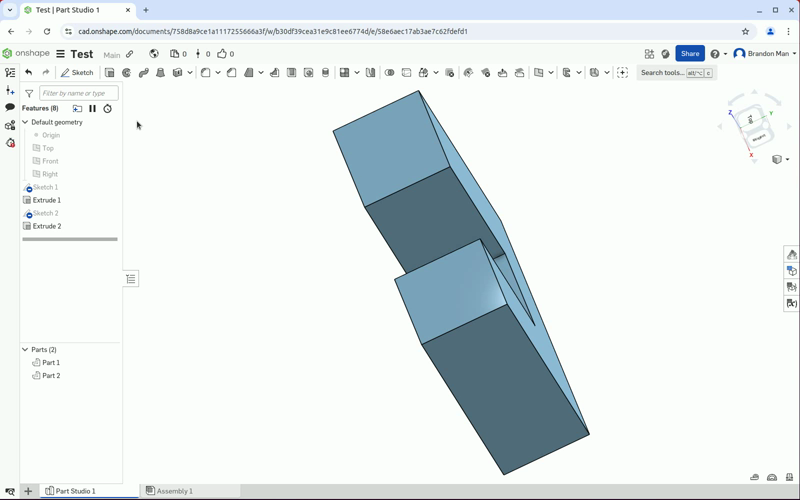
key(up, 2)
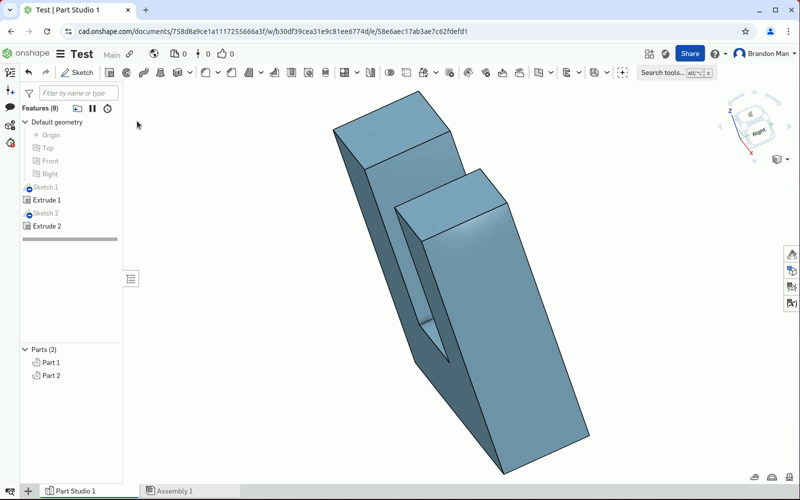
key(right, 2)
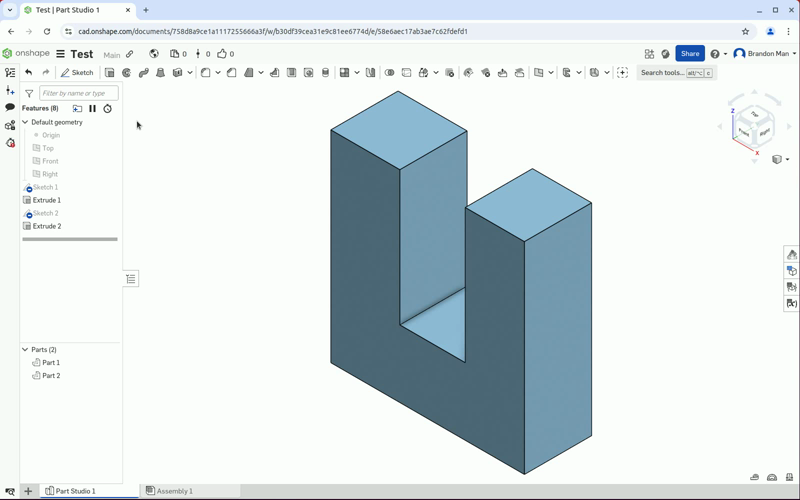
mouse_move(73, 189)
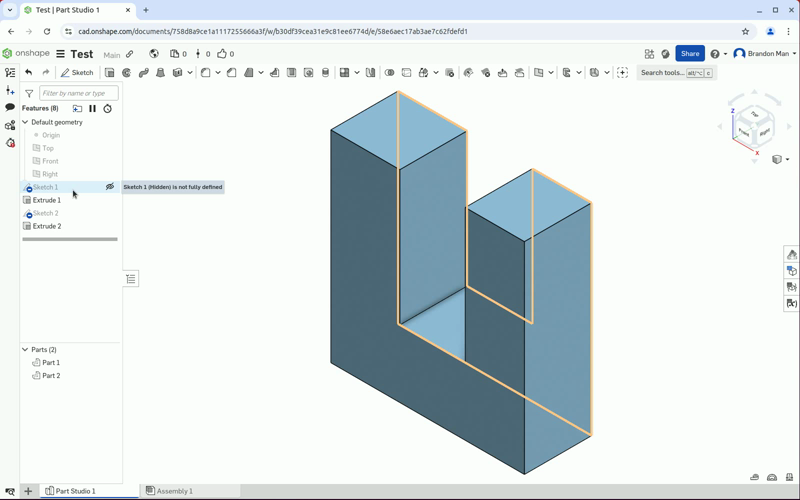
click(73, 189)